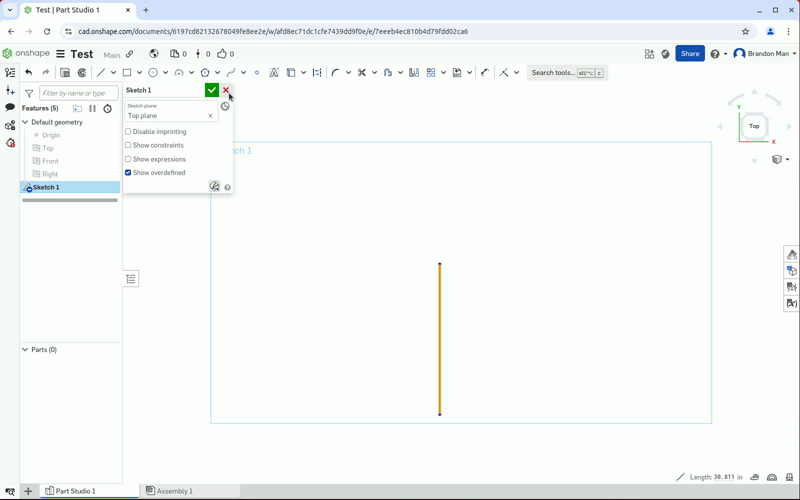
key(shift+h)
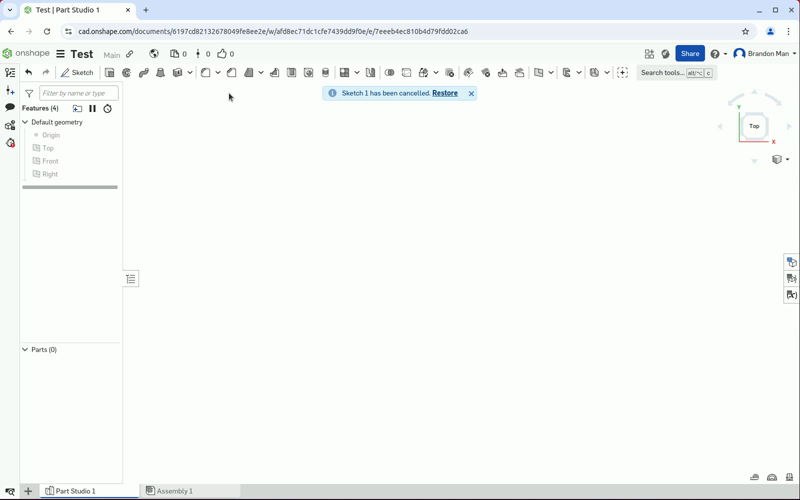
mouse_move(73, 352)
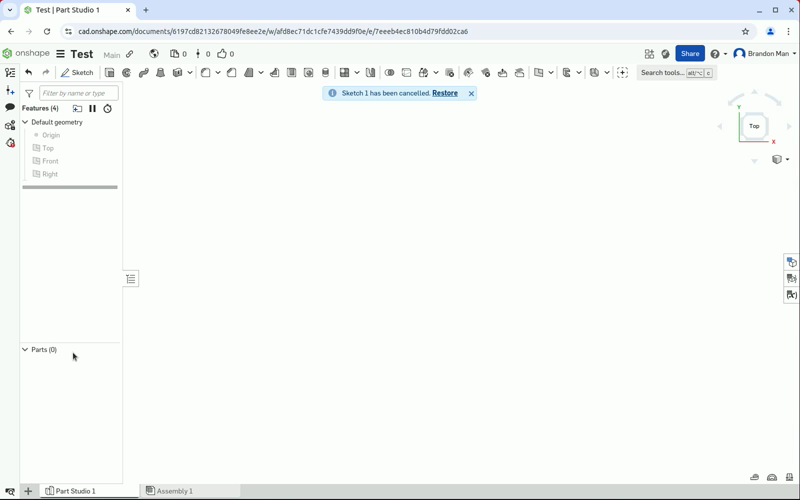
key(y)
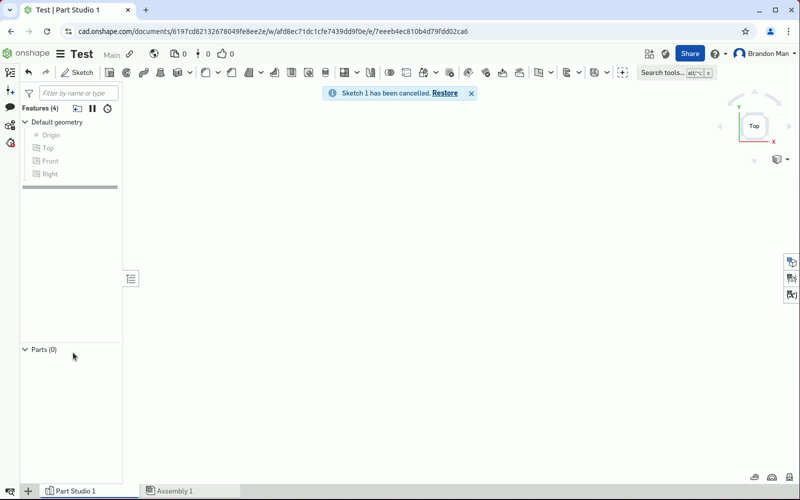
key(shift+p)
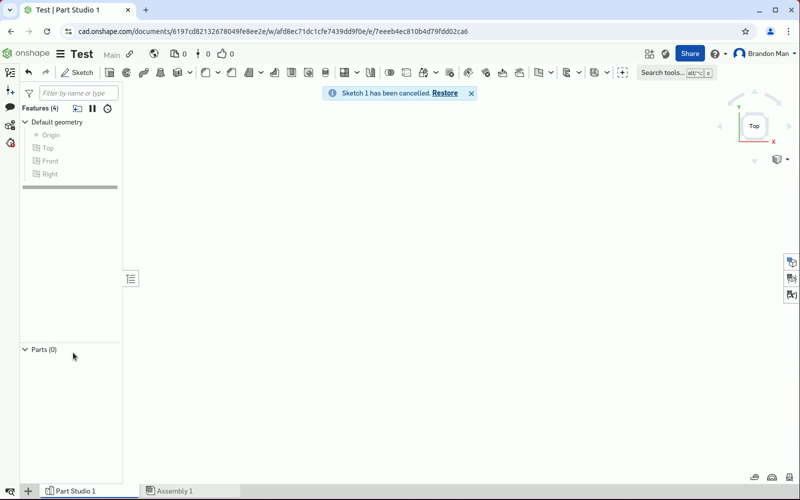
key(space)
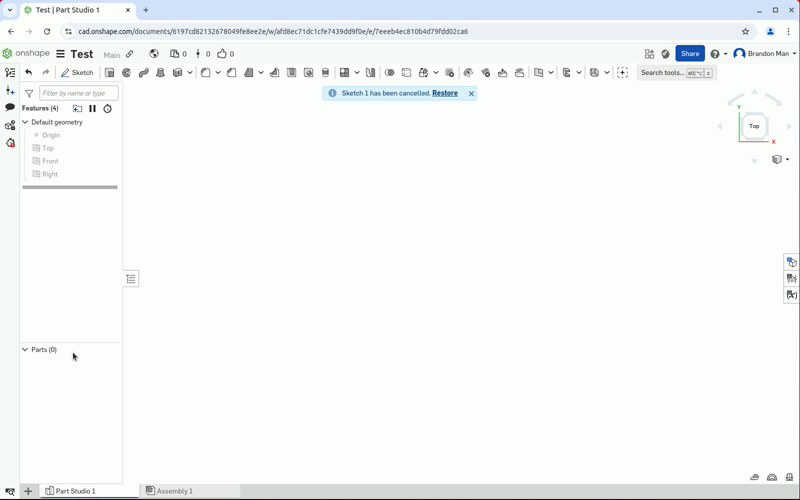
key_down(shift)
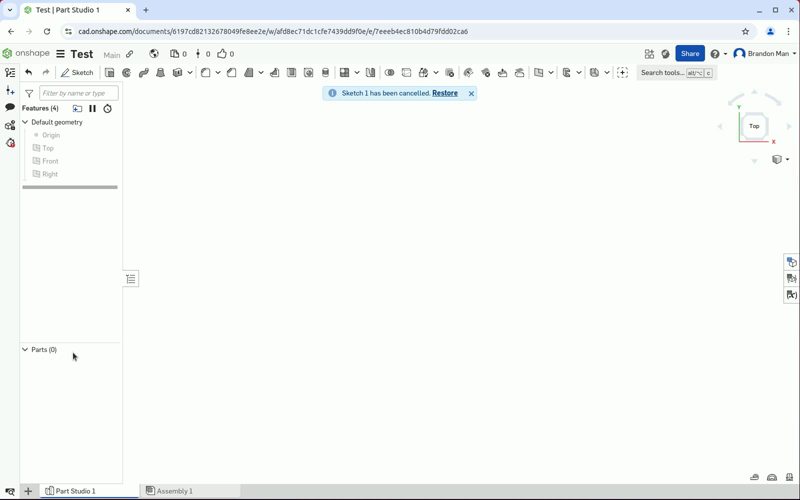
key(up)
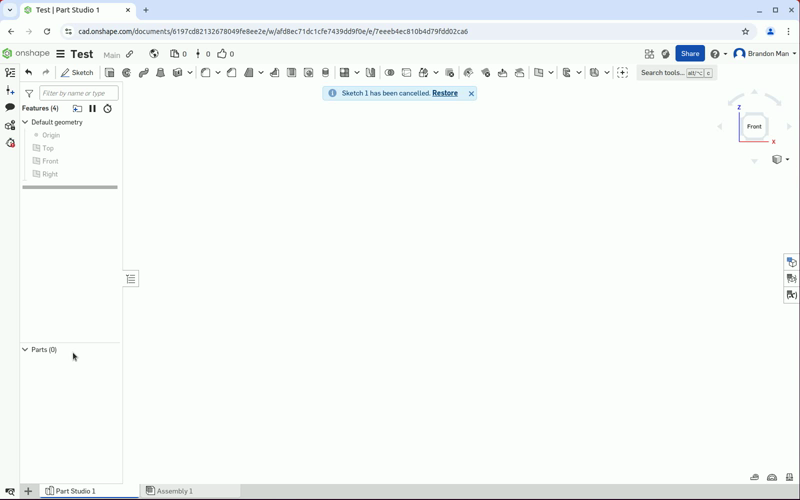
key_up(shift)
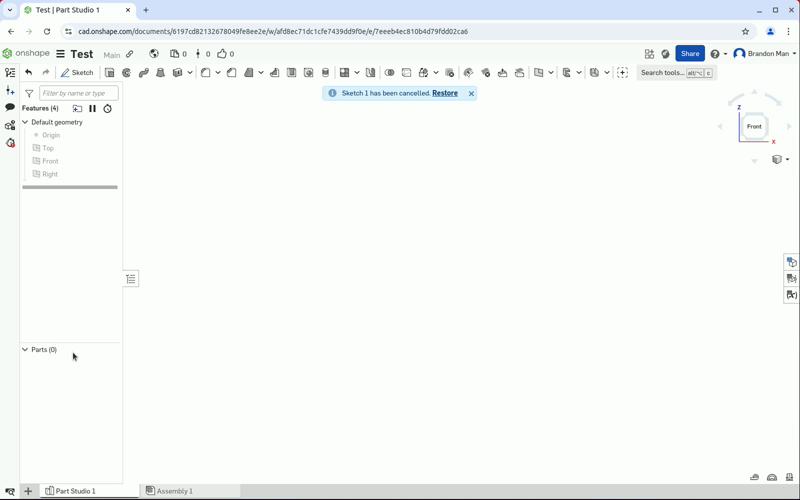
mouse_move(73, 352)
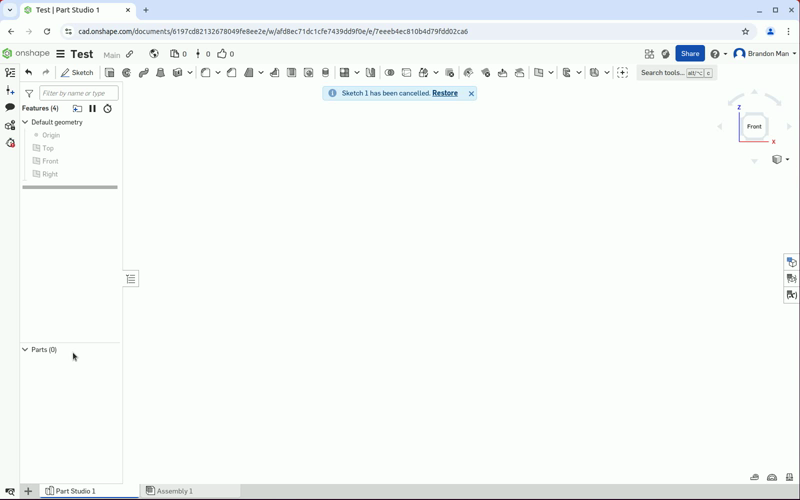
key(shift+y)
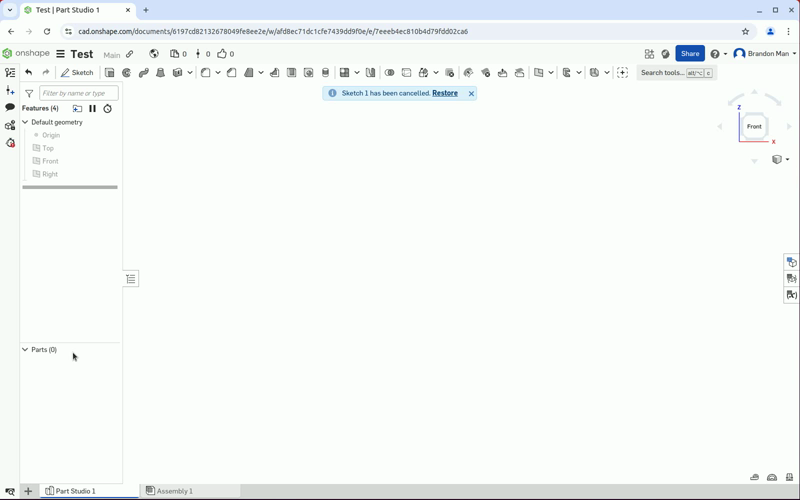
key(shift+s)
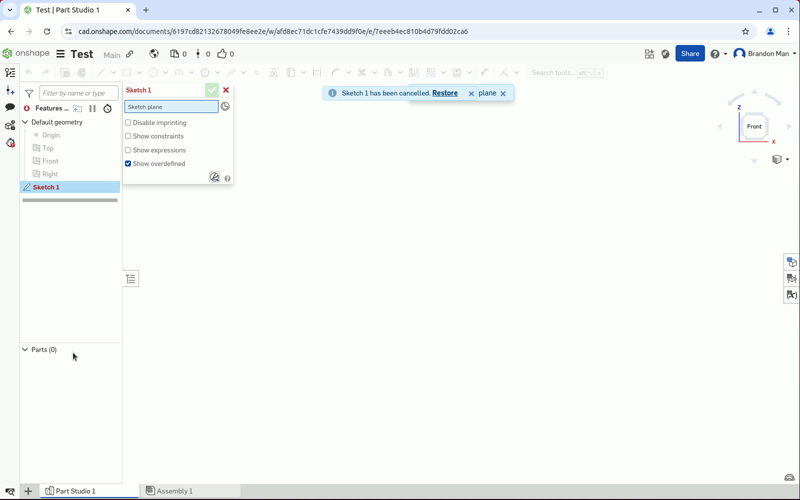
mouse_move(73, 163)
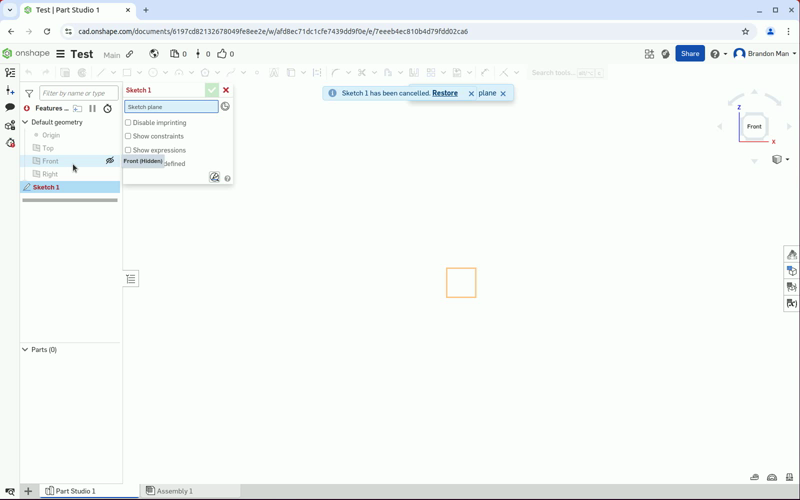
click(73, 163)
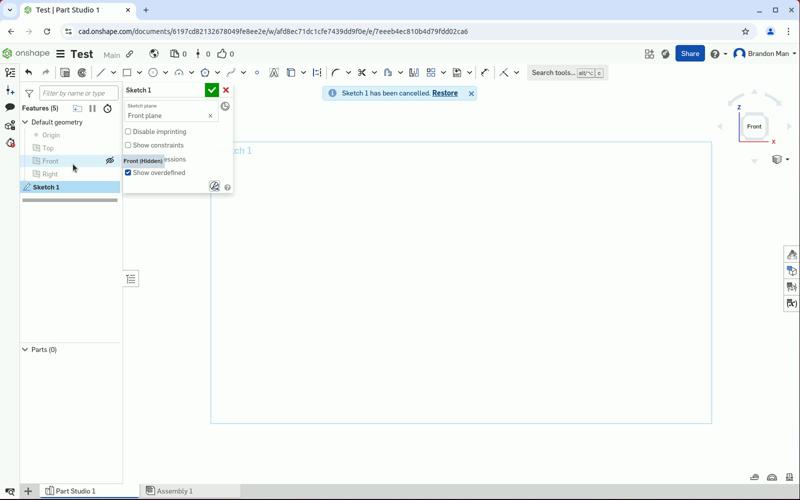
mouse_move(73, 352)
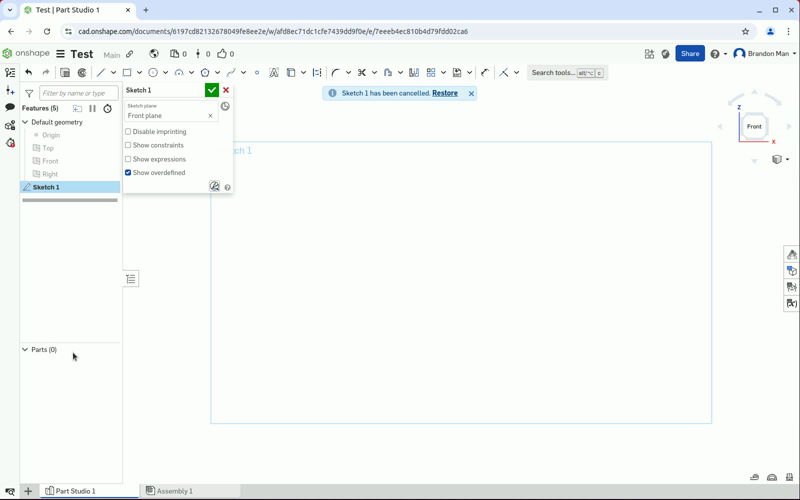
key(y)
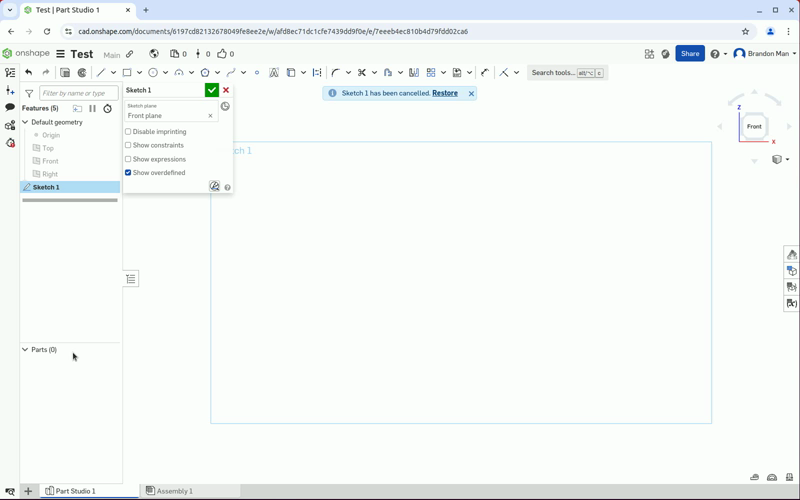
key(l)
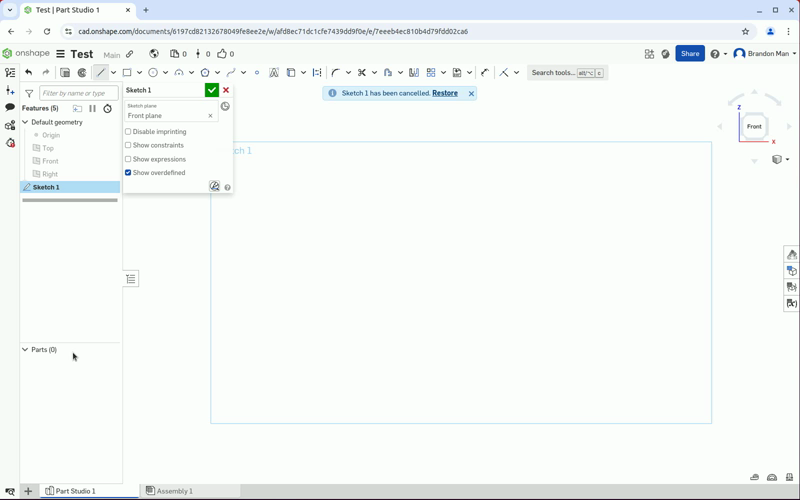
key_down(shift)
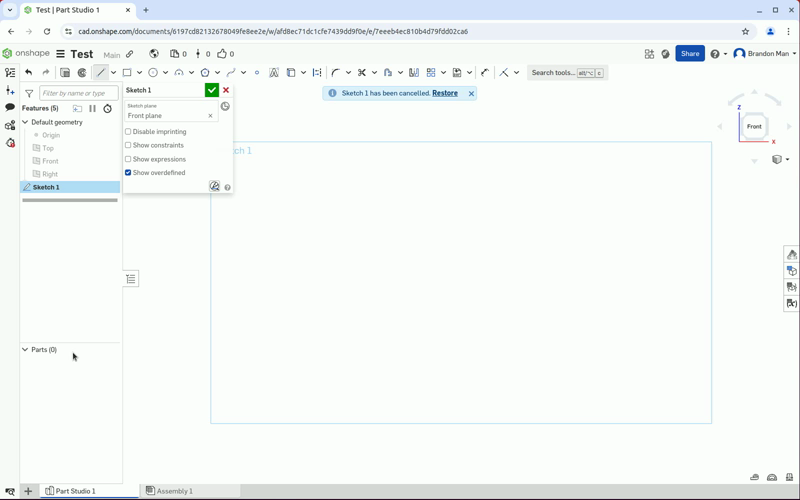
mouse_move(349, 327)
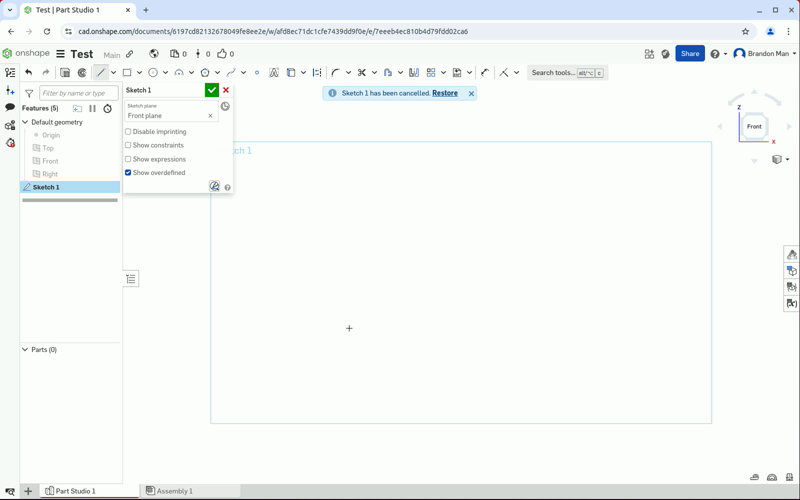
click(349, 327)
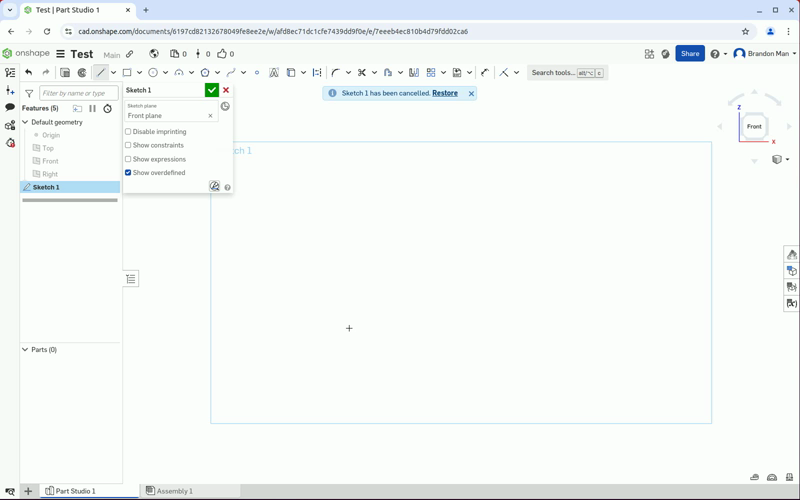
key_up(shift)
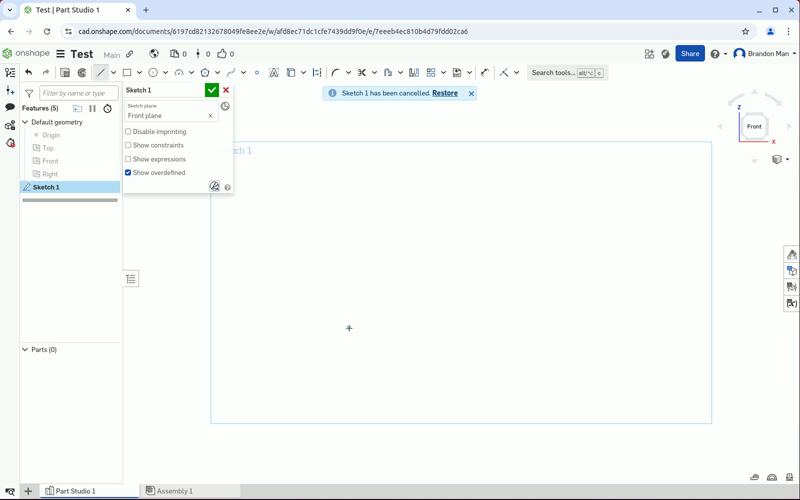
key_down(shift)
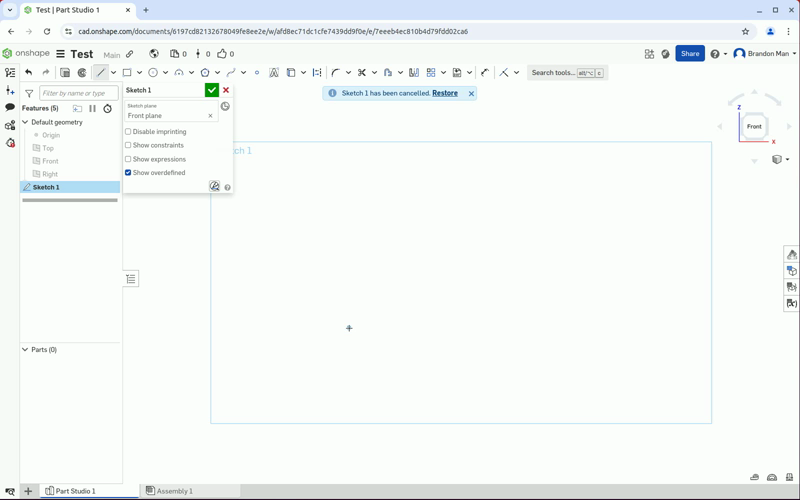
mouse_move(572, 327)
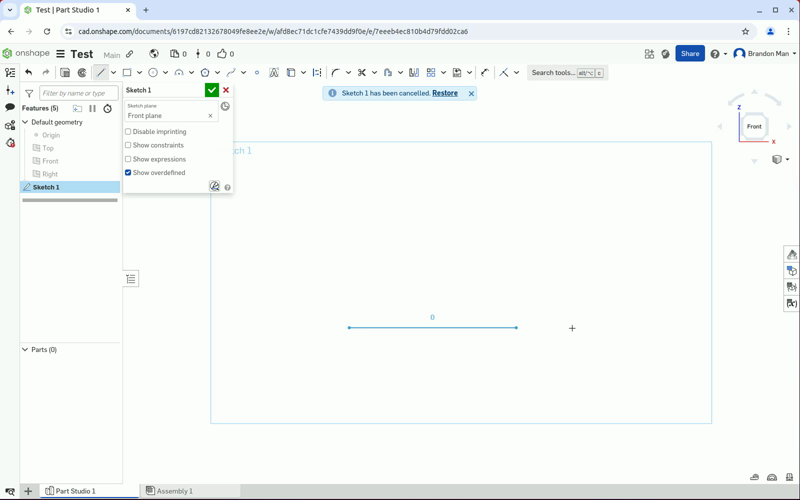
click(572, 327)
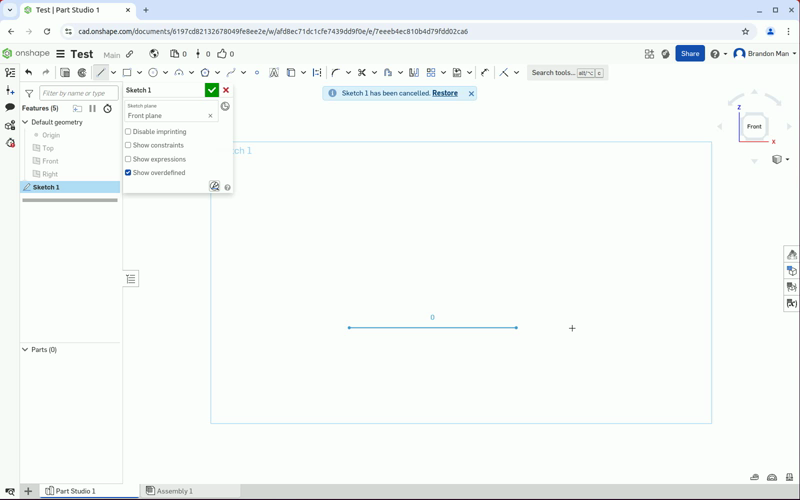
key_up(shift)
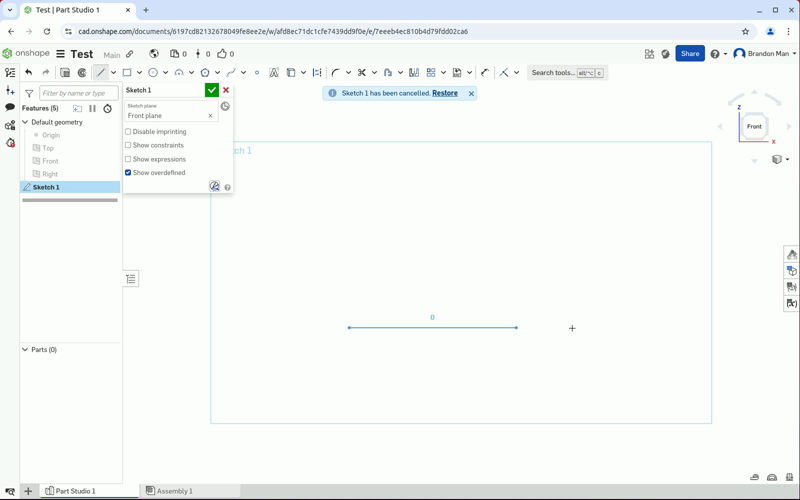
key_down(shift)
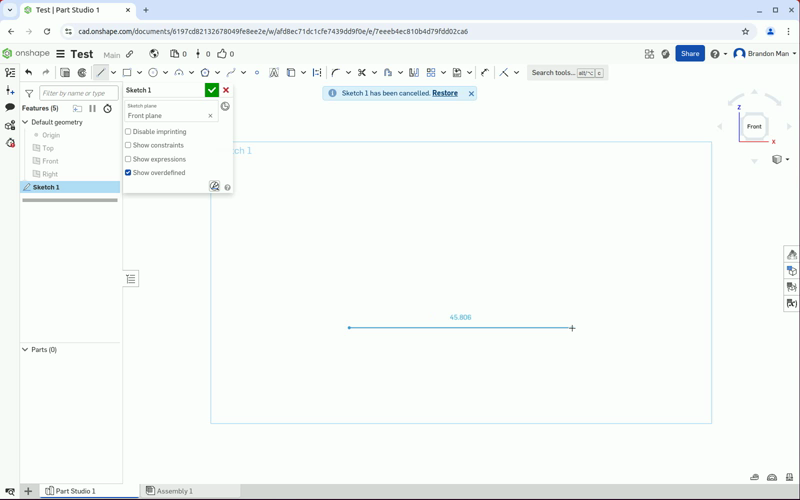
mouse_move(572, 215)
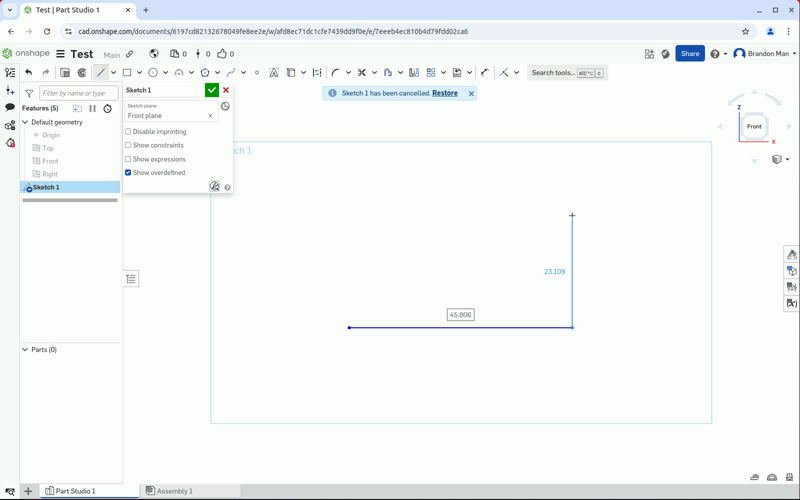
click(572, 215)
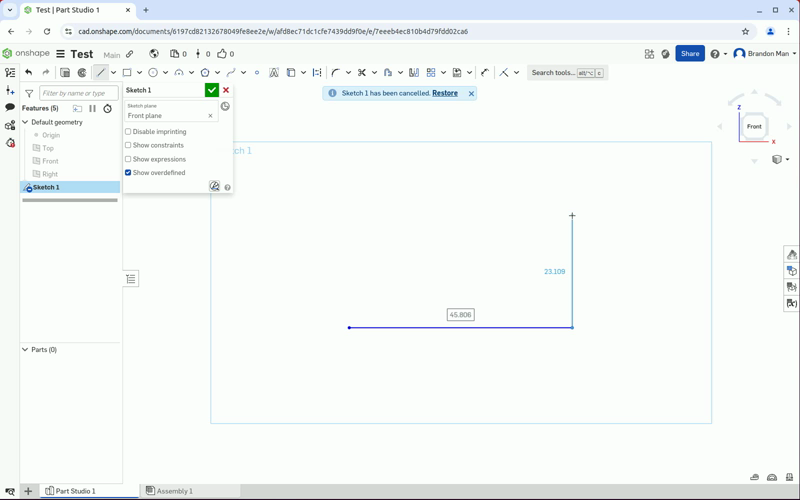
key_up(shift)
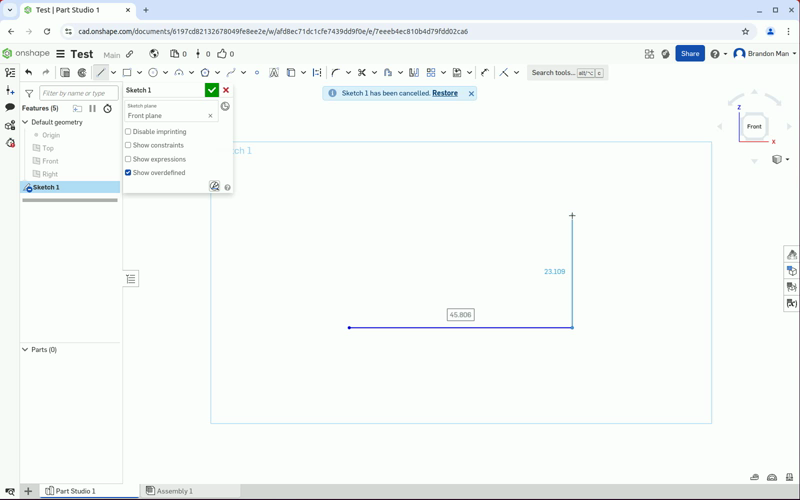
key_down(shift)
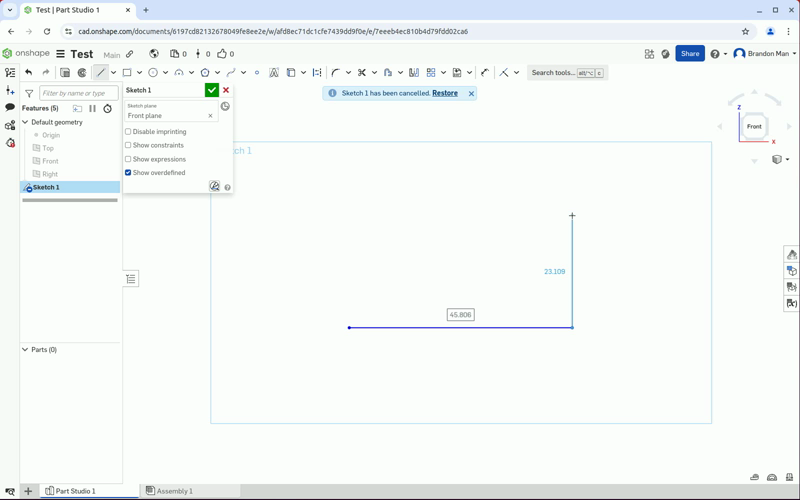
mouse_move(349, 215)
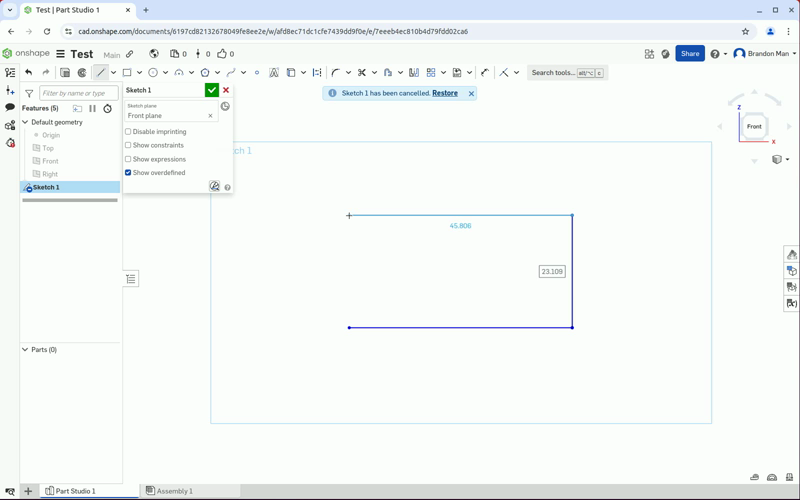
click(349, 215)
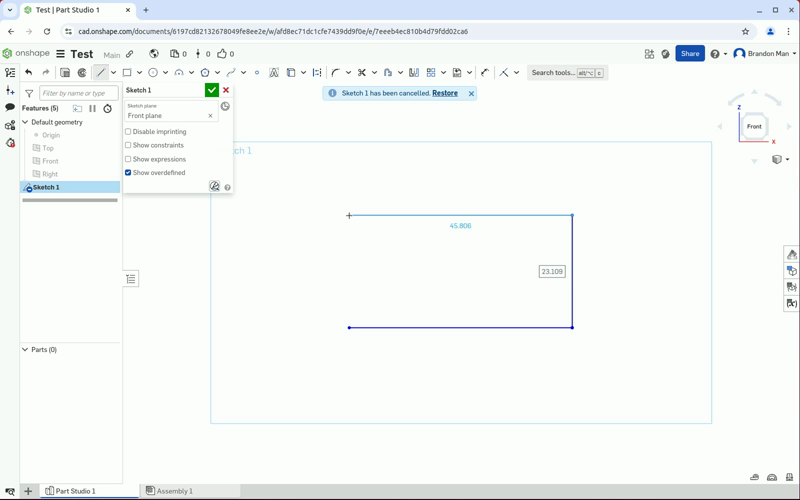
key_up(shift)
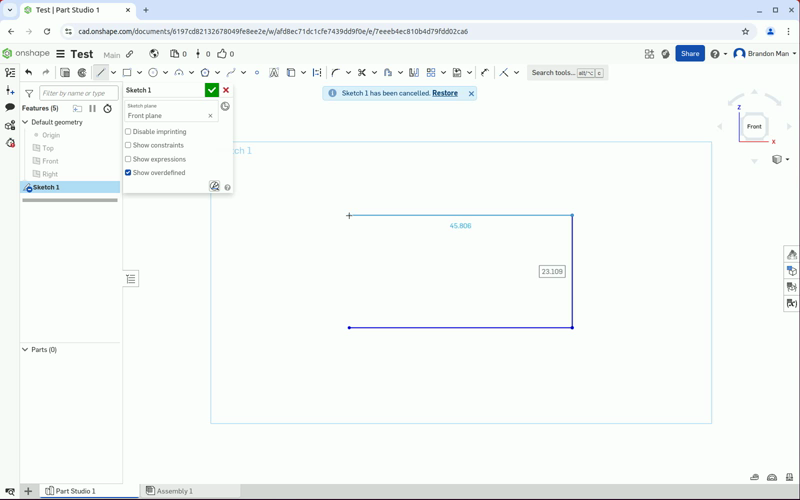
key_down(shift)
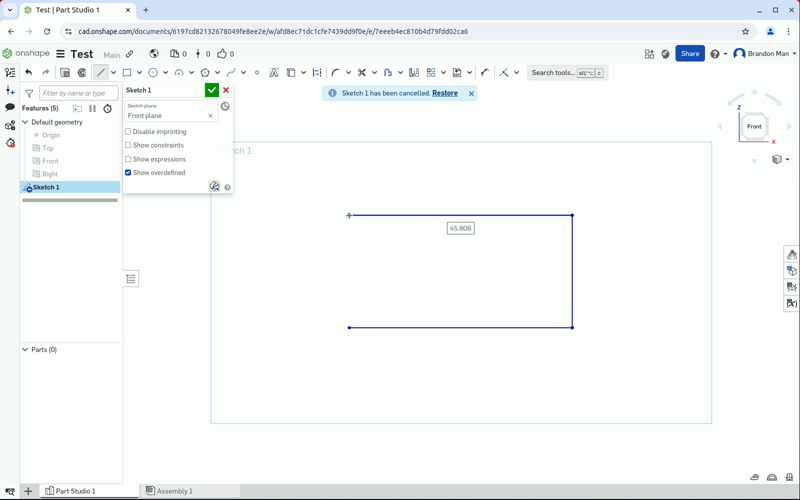
mouse_move(349, 327)
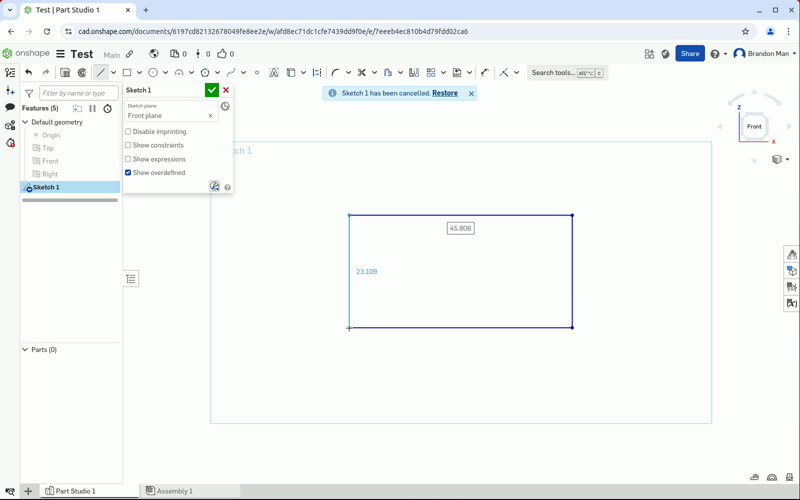
key_up(shift)
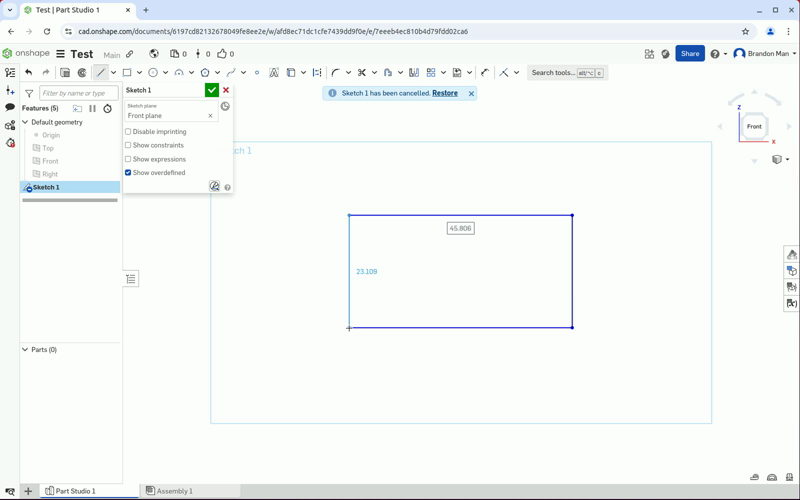
click(349, 327)
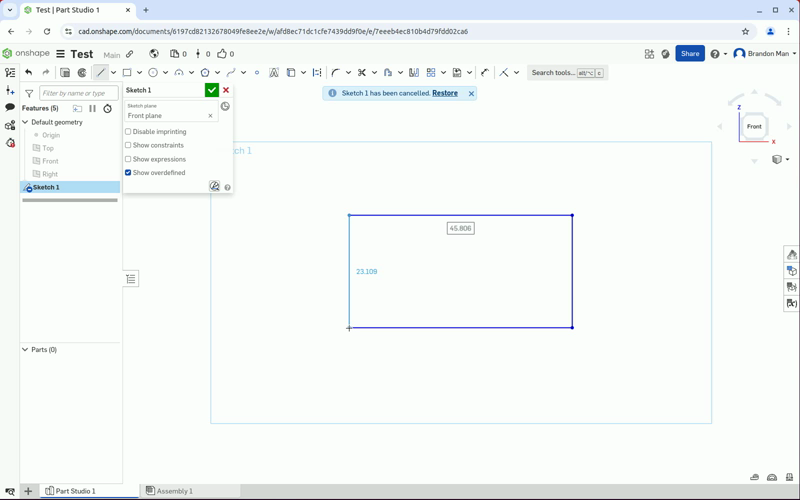
key(esc)
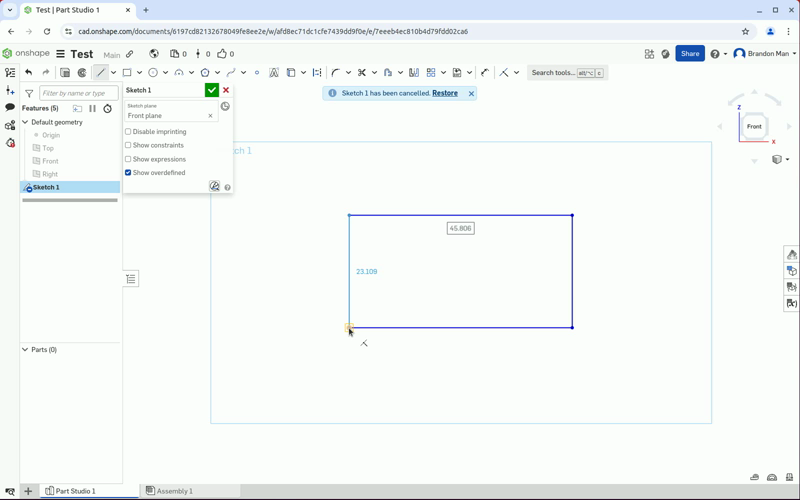
mouse_move(544, 251)
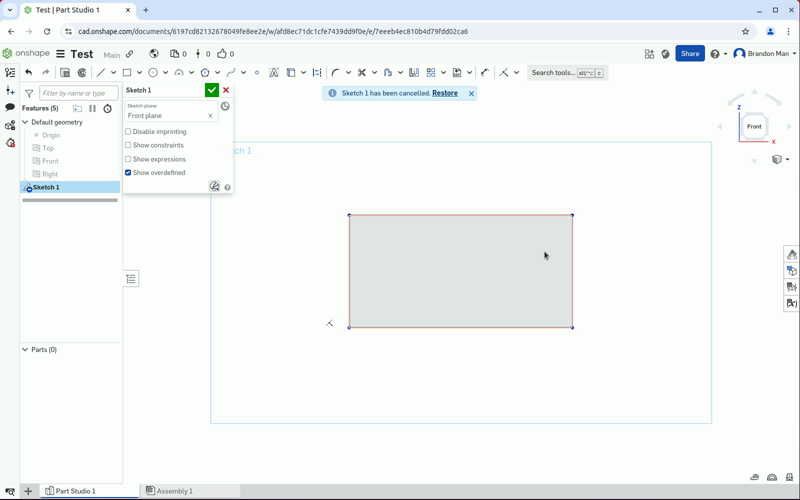
click(544, 251)
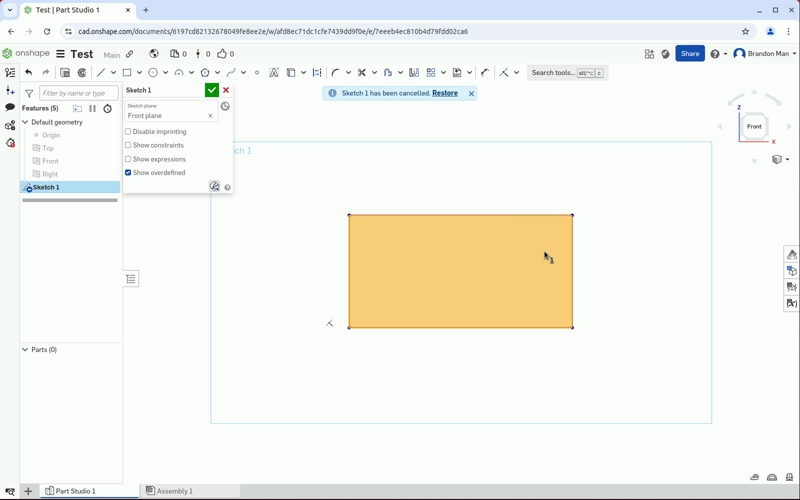
mouse_move(73, 352)
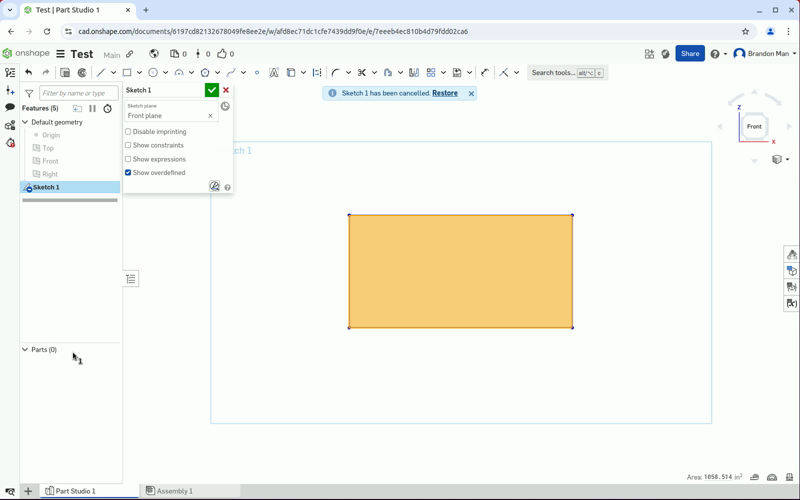
key(shift+y)
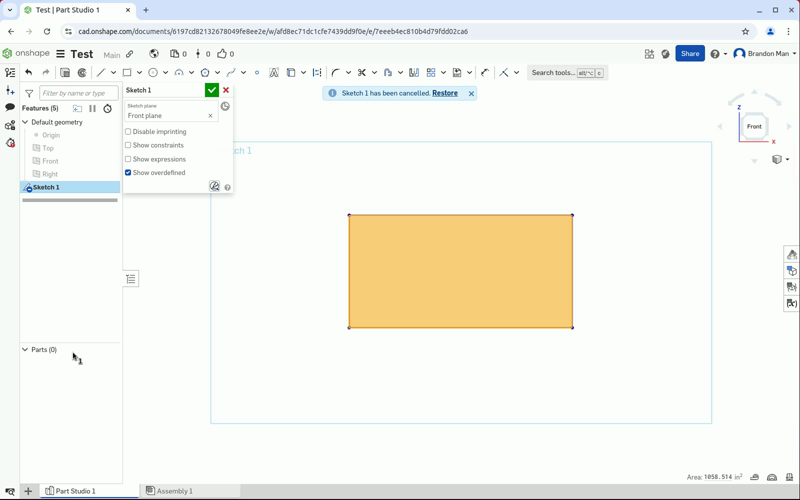
key(shift+e)
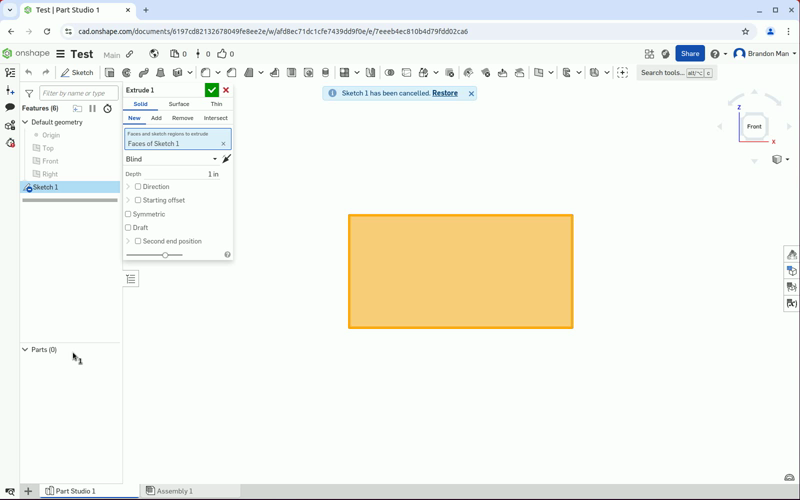
mouse_move(143, 106)
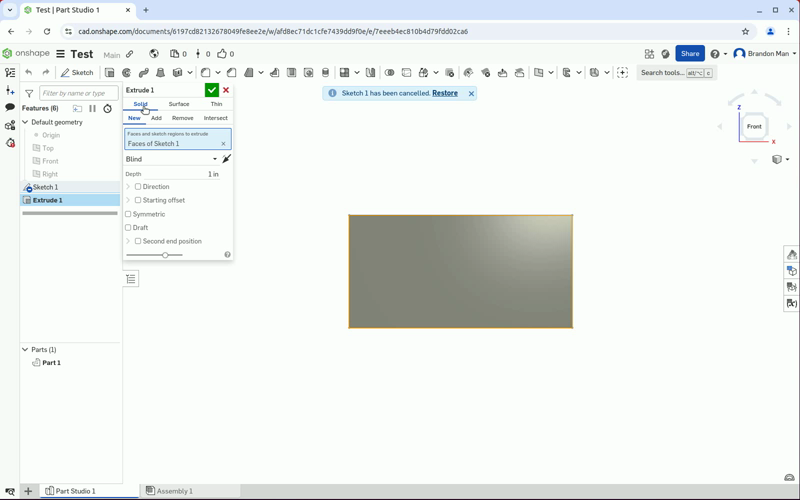
click(143, 106)
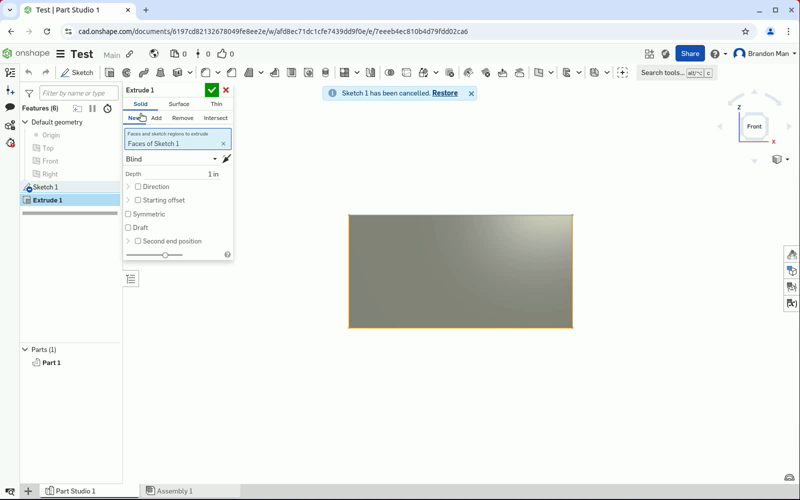
mouse_move(137, 120)
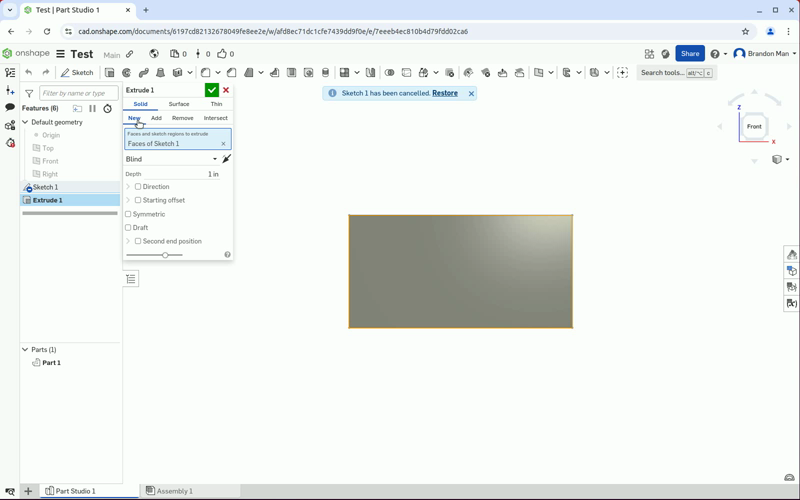
click(137, 120)
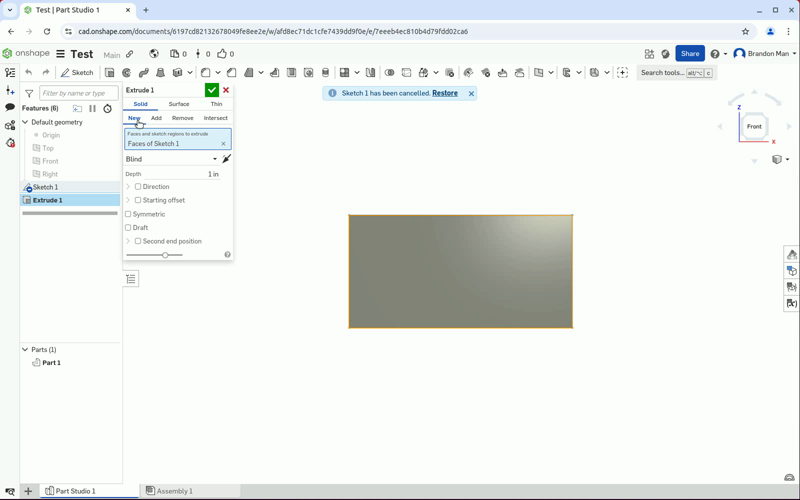
key(tab, 4)
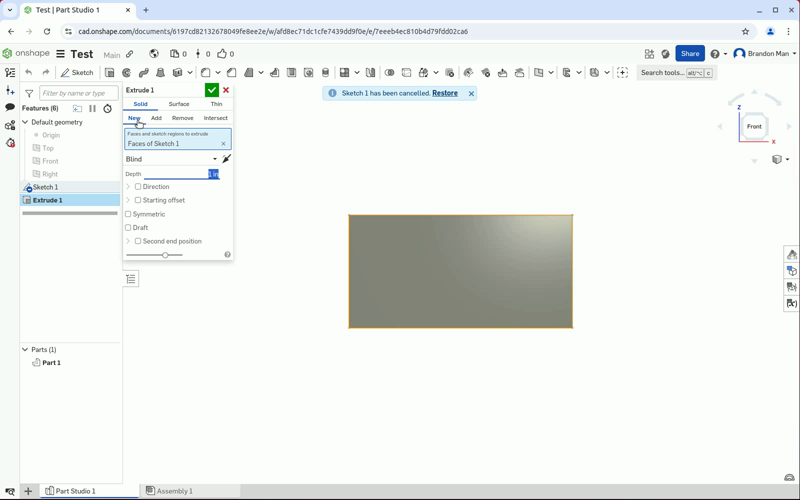
text(2.407)
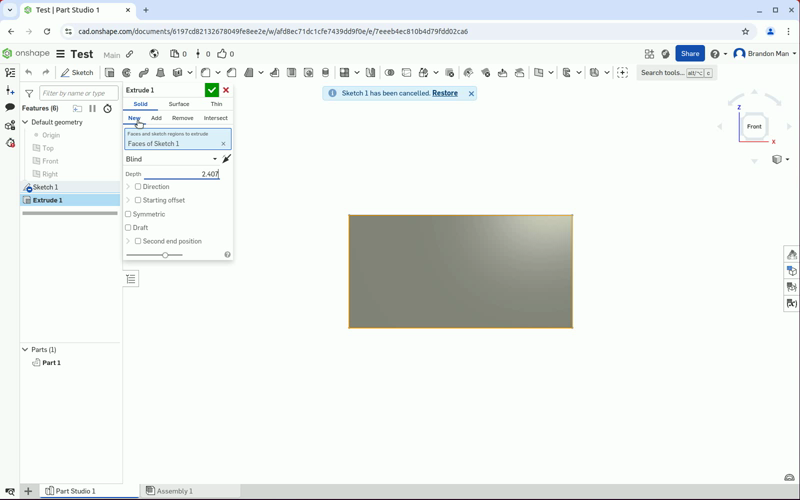
key(enter)
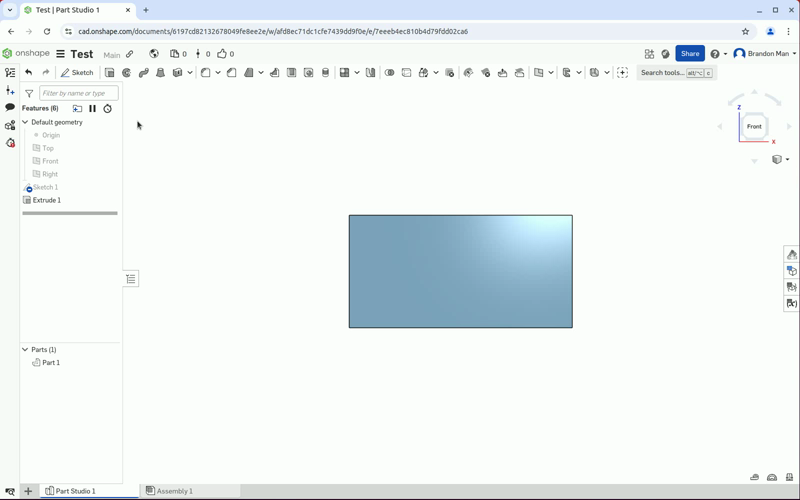
key(shift+h)
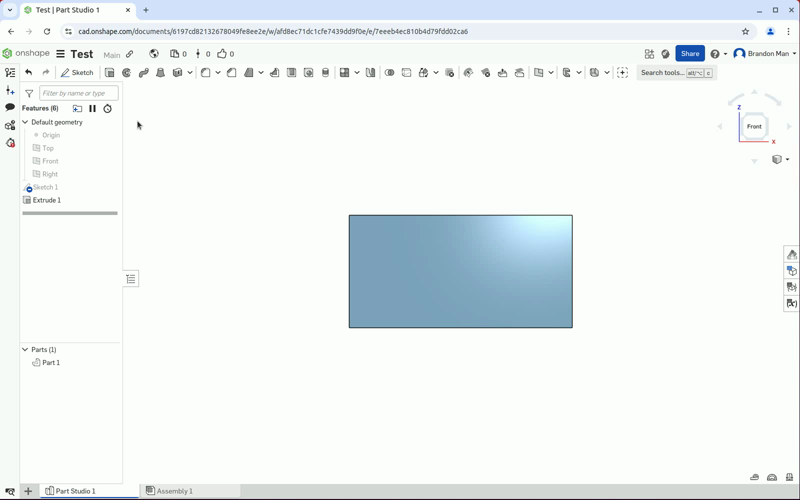
key(shift+h)
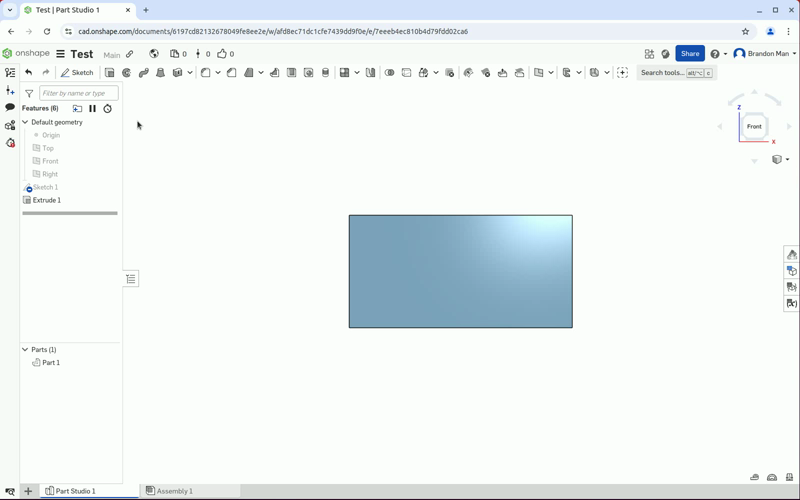
mouse_move(73, 189)
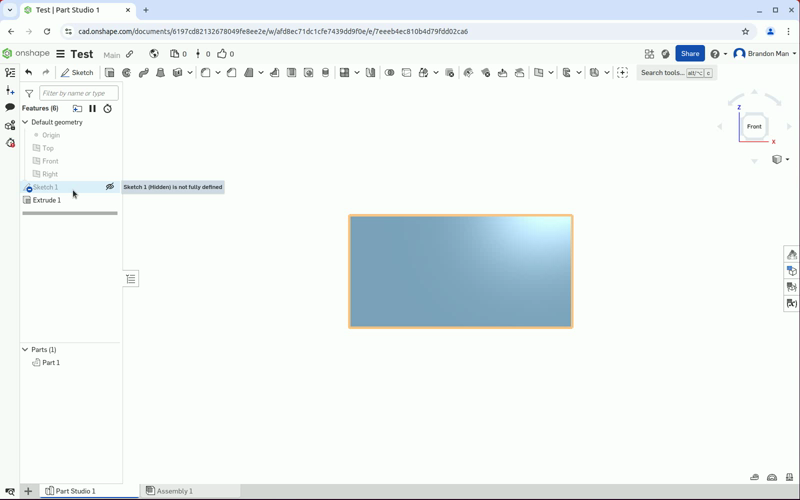
click(73, 189)
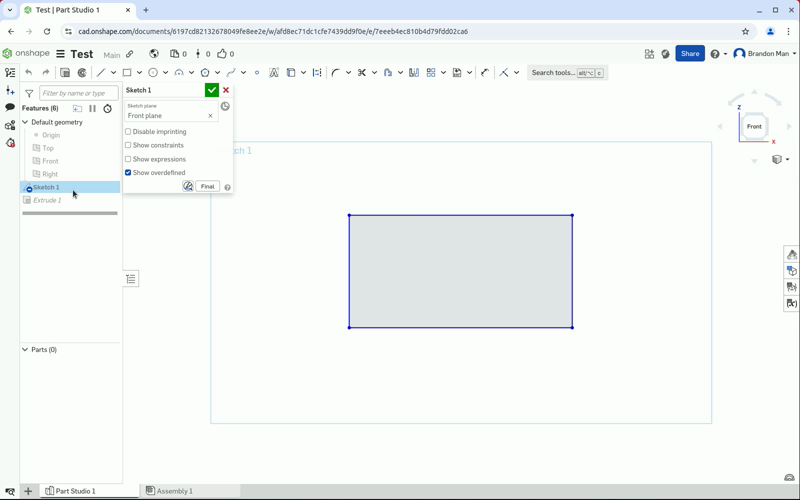
mouse_move(229, 92)
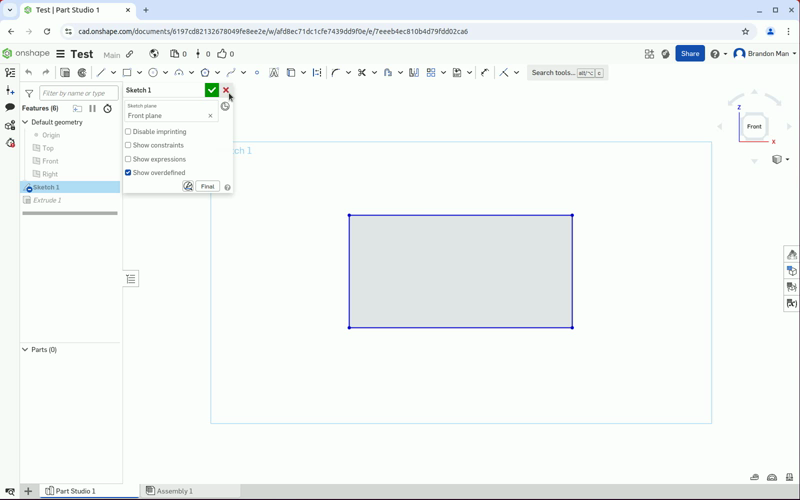
click(229, 92)
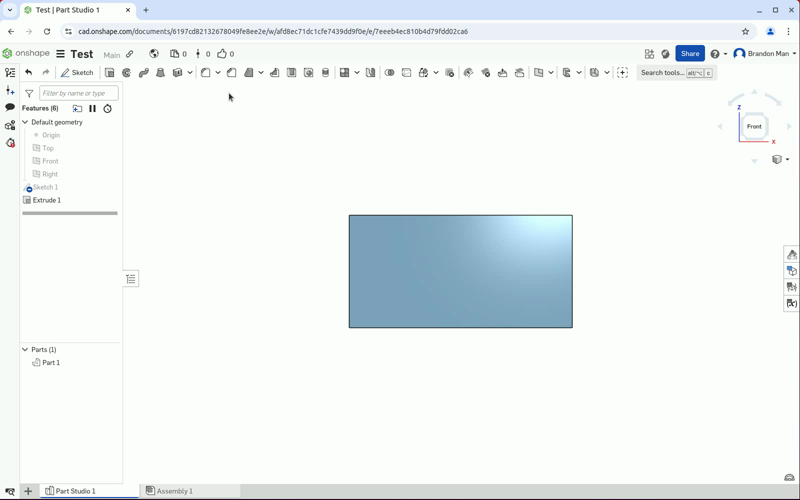
mouse_move(541, 75)
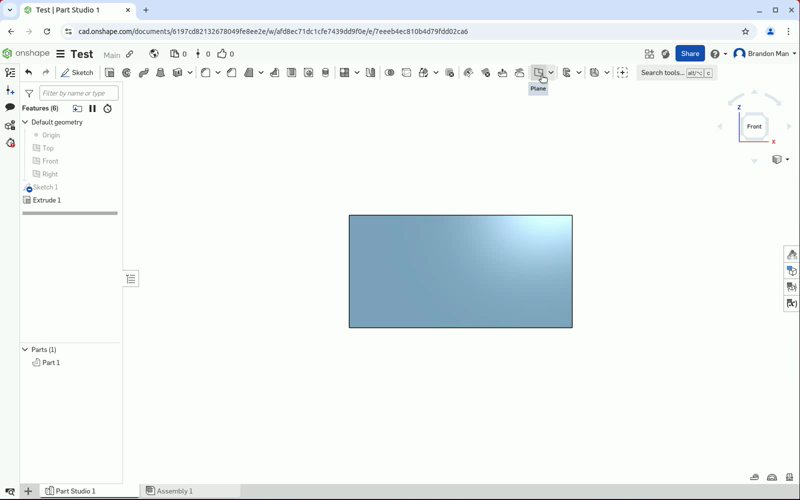
click(541, 75)
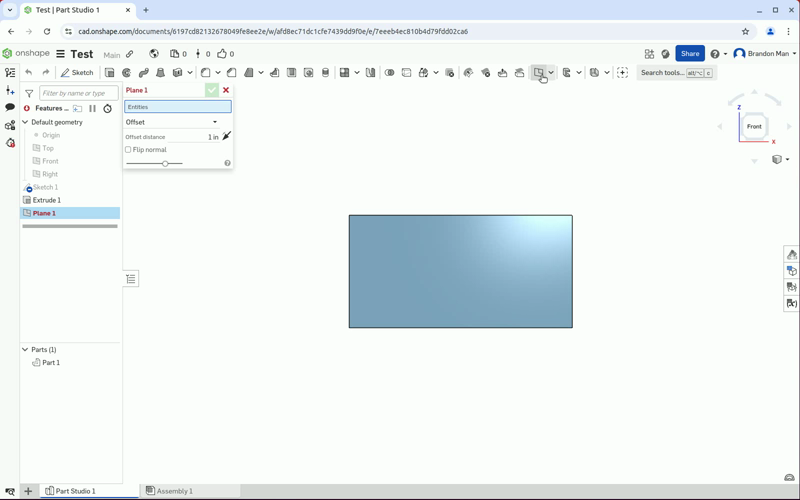
mouse_move(73, 163)
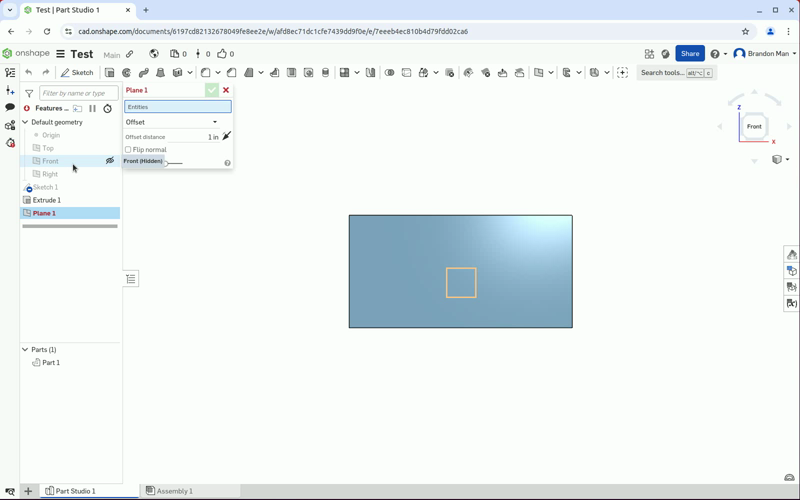
click(73, 163)
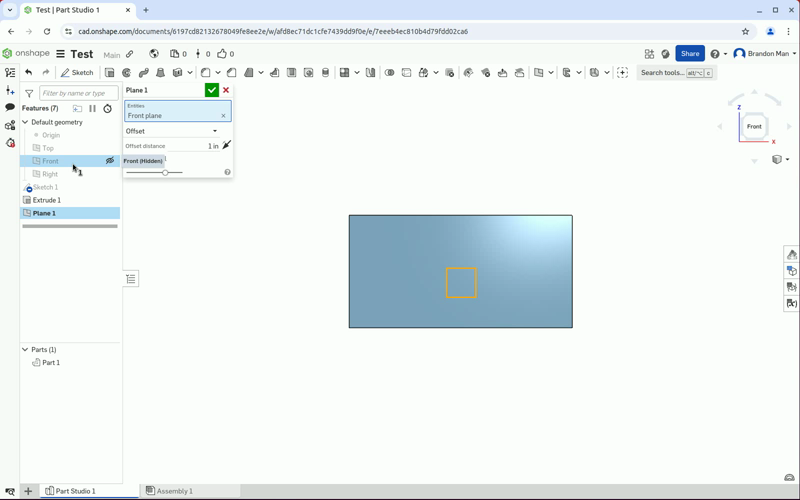
key(tab, 2)
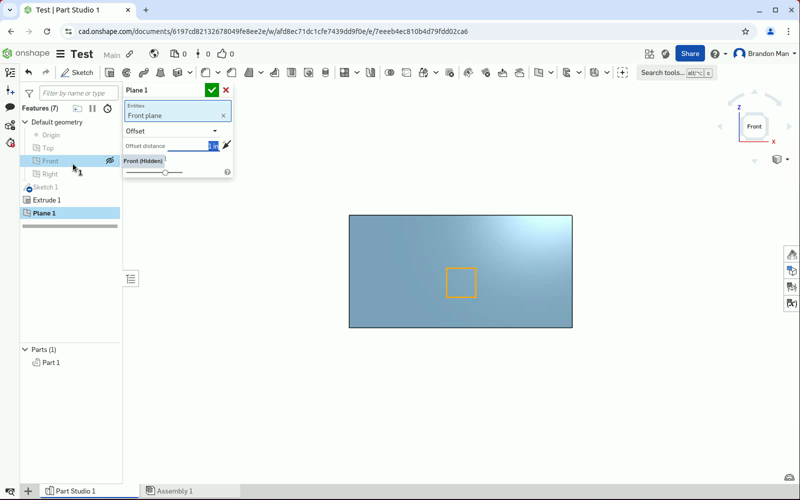
text(2.403)
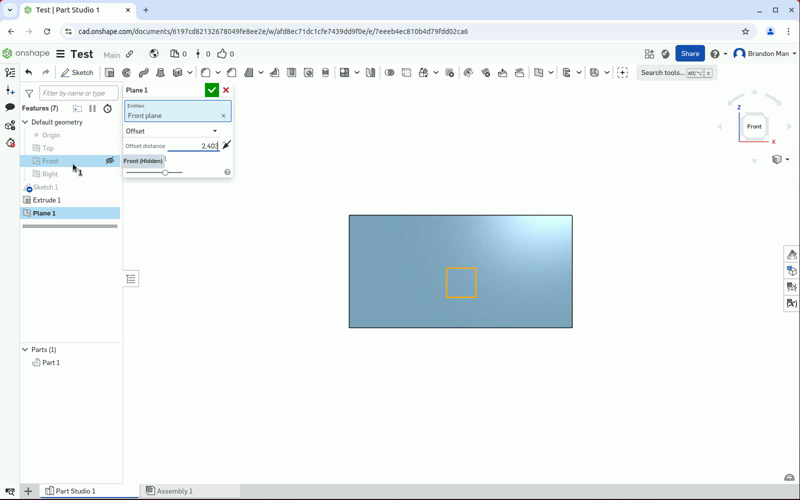
key(enter, 2)
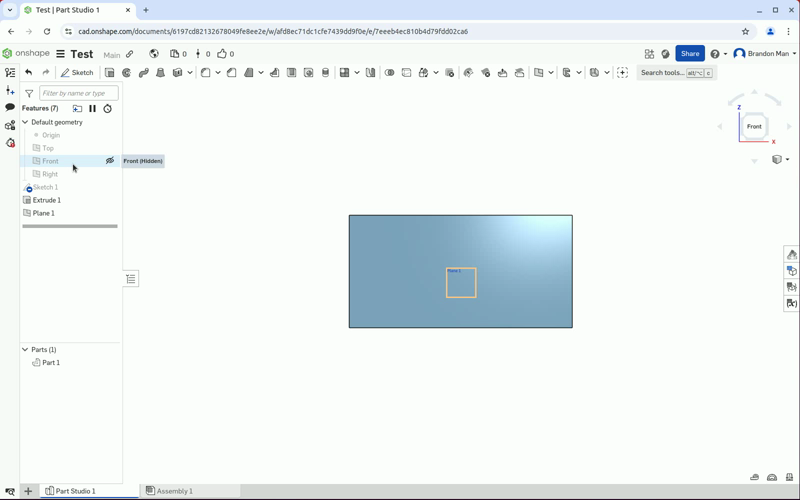
key(shift+s)
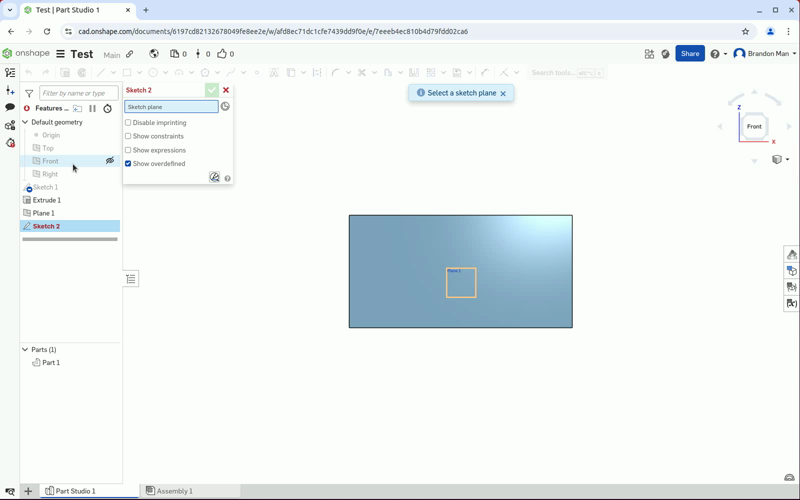
mouse_move(73, 215)
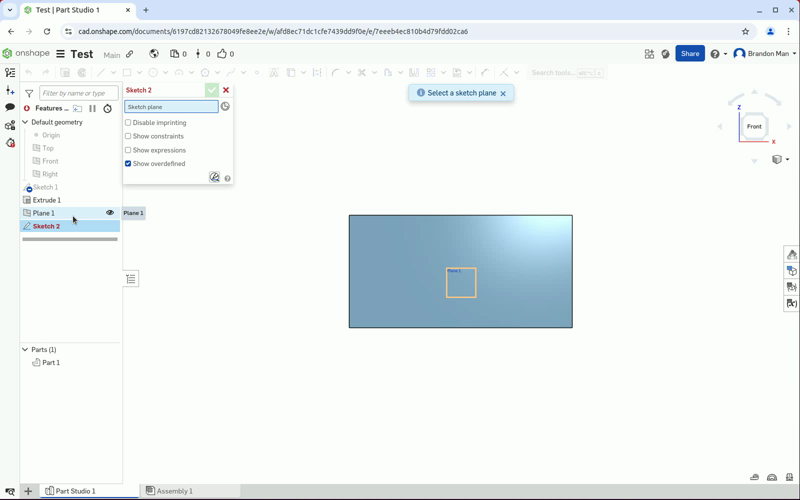
click(73, 215)
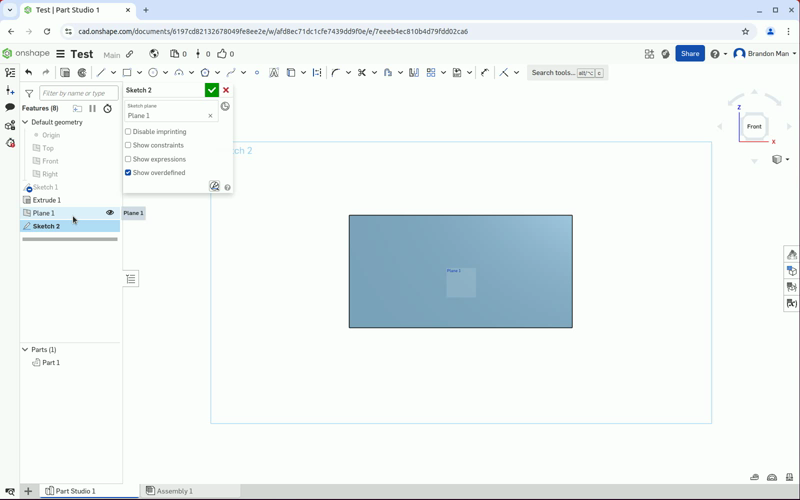
mouse_move(73, 352)
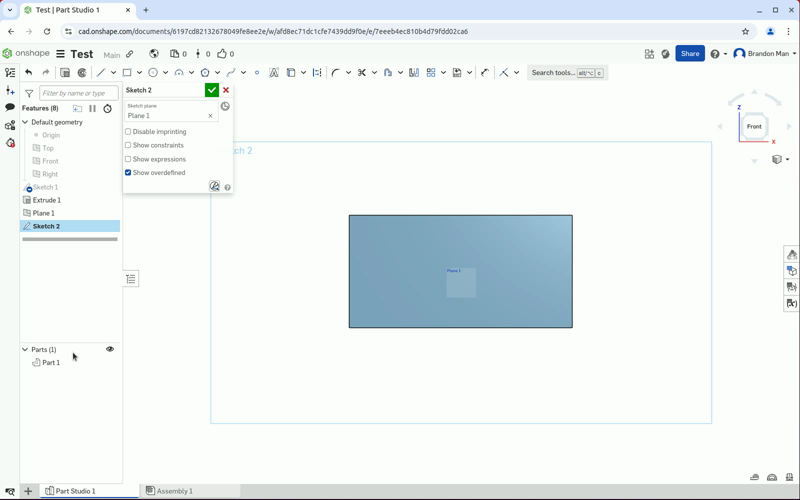
key(y)
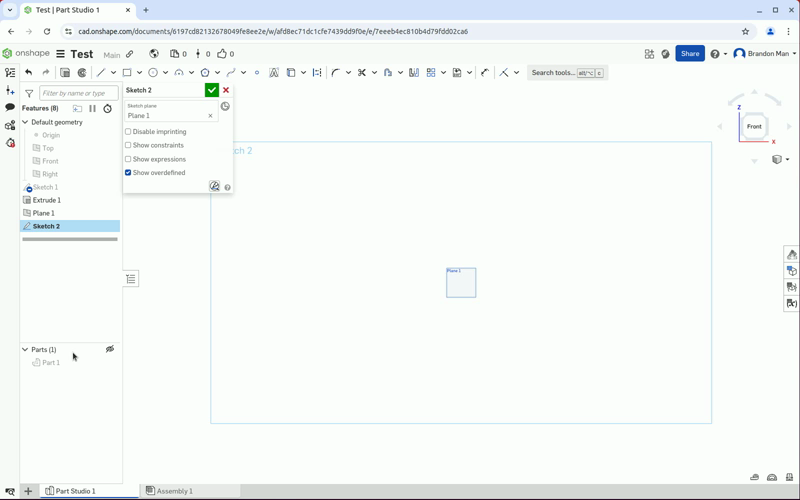
key(c)
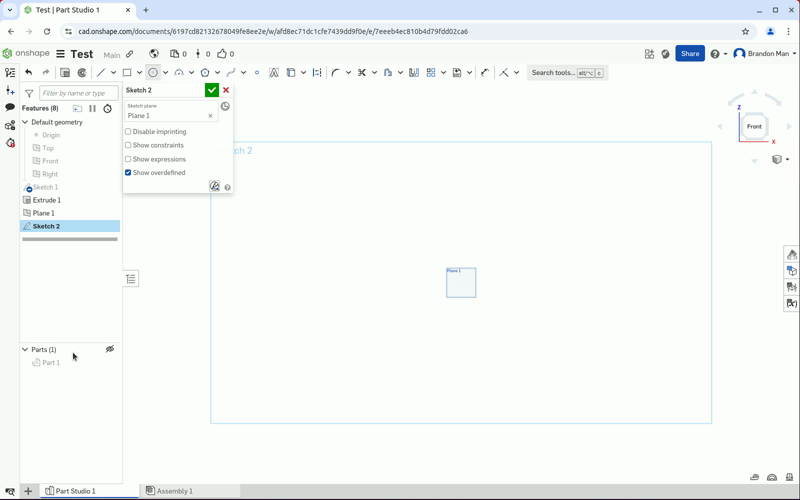
key_down(shift)
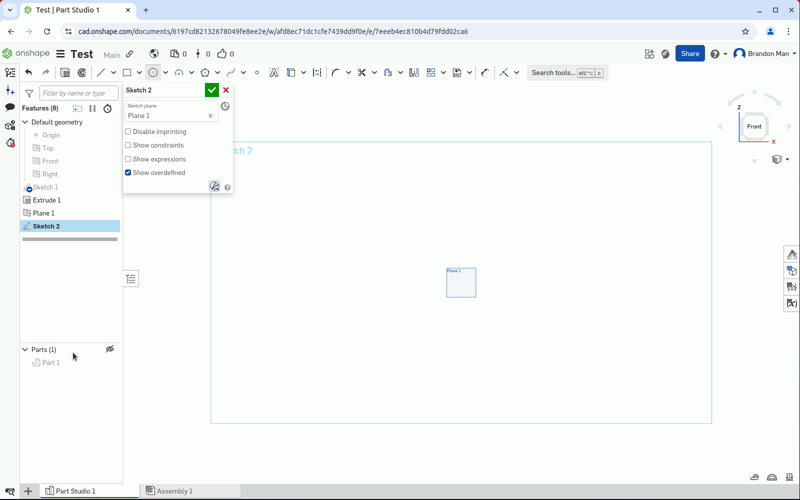
mouse_move(460, 260)
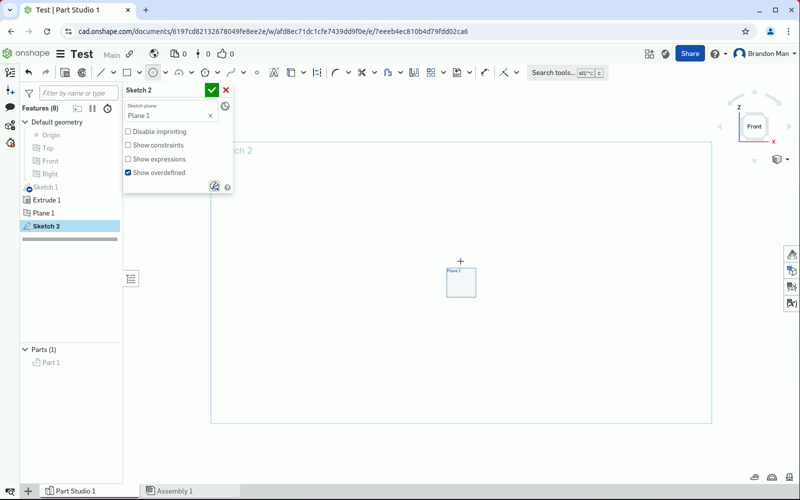
click(460, 260)
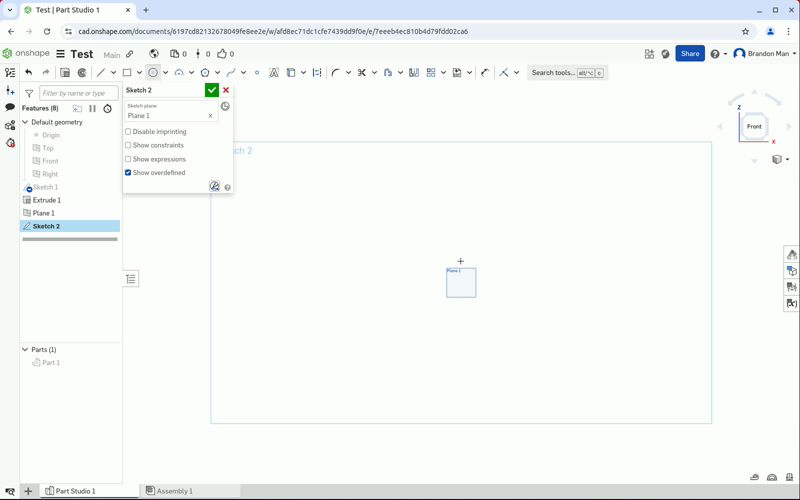
key_up(shift)
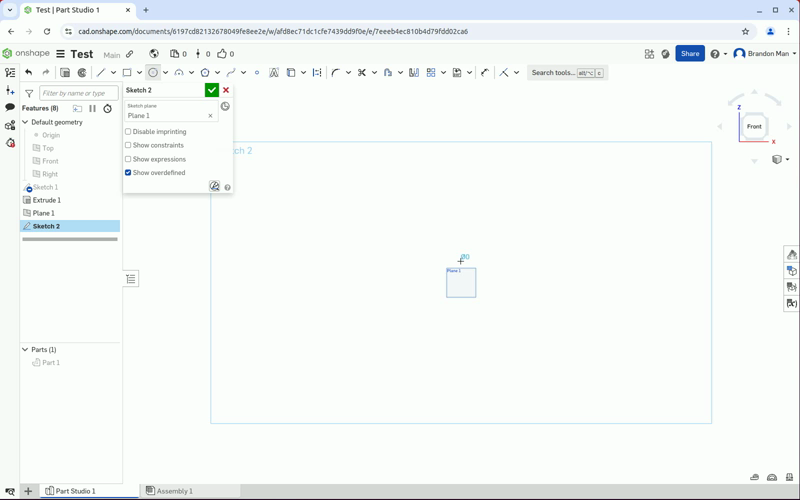
mouse_move(494, 260)
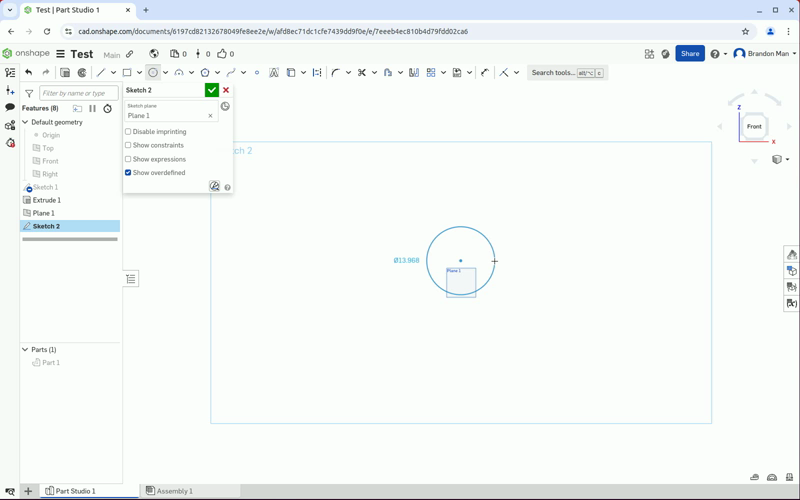
click(494, 260)
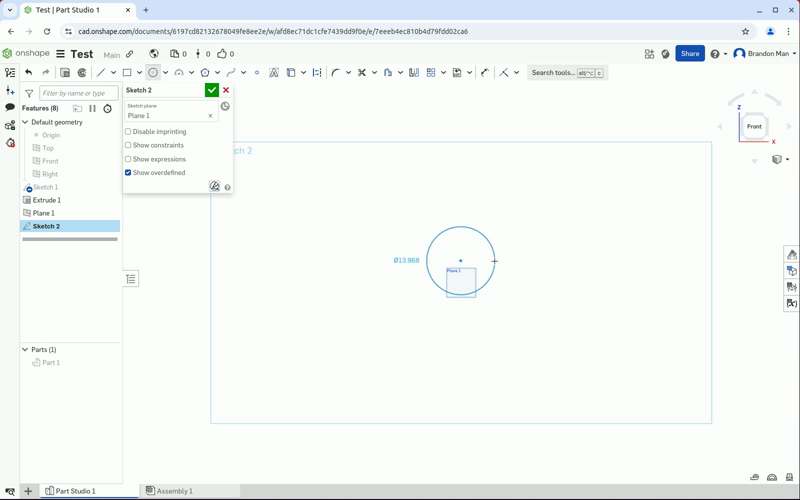
key(esc)
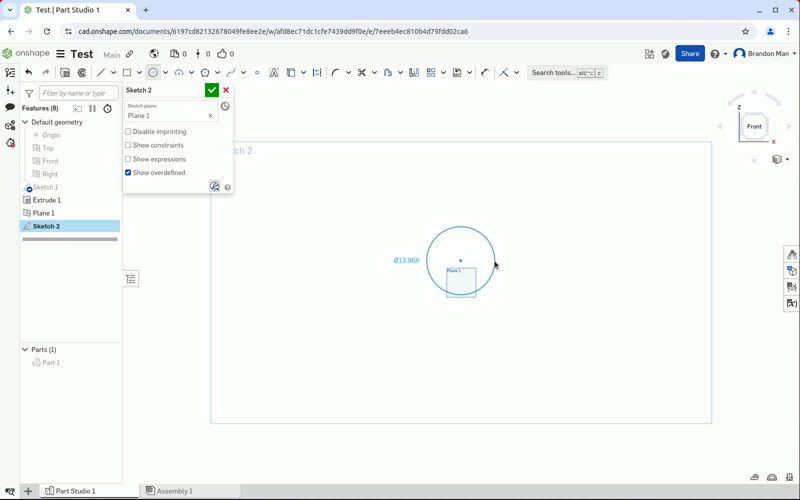
mouse_move(484, 270)
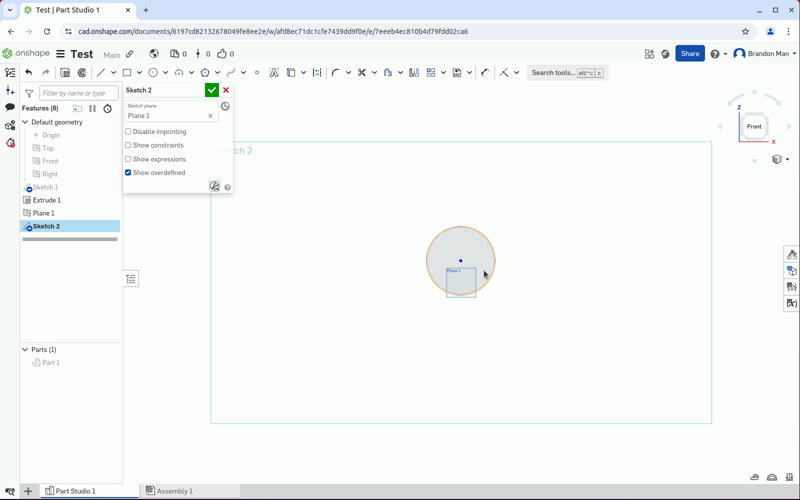
click(484, 270)
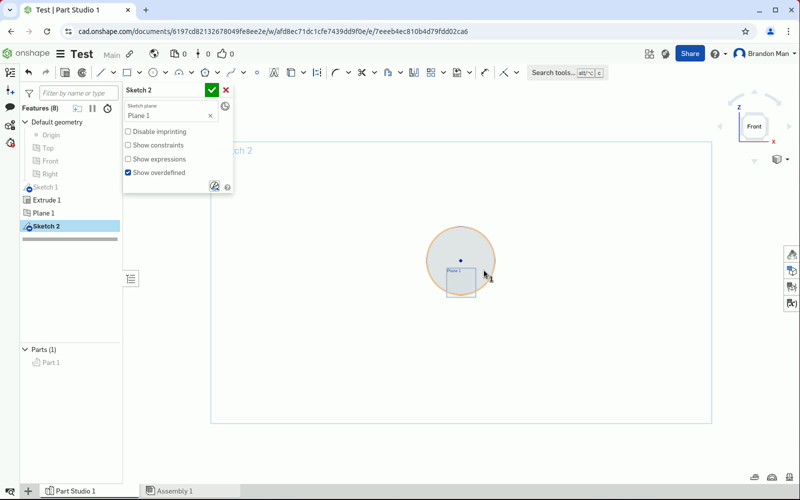
mouse_move(73, 352)
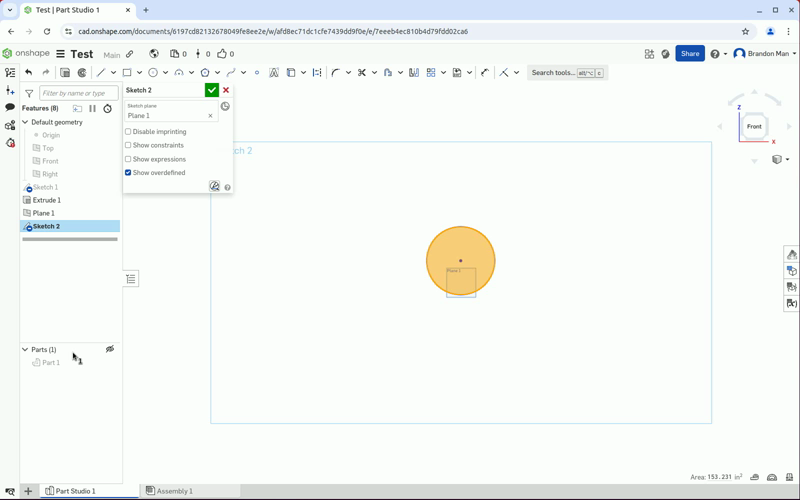
key(shift+y)
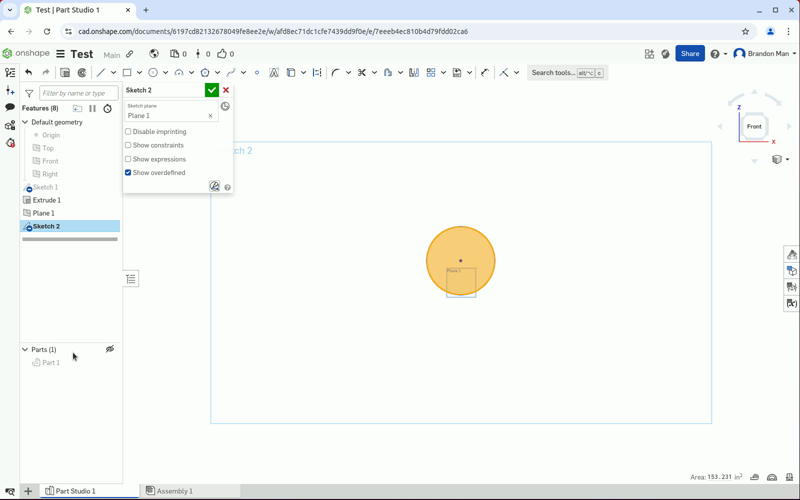
key(shift+e)
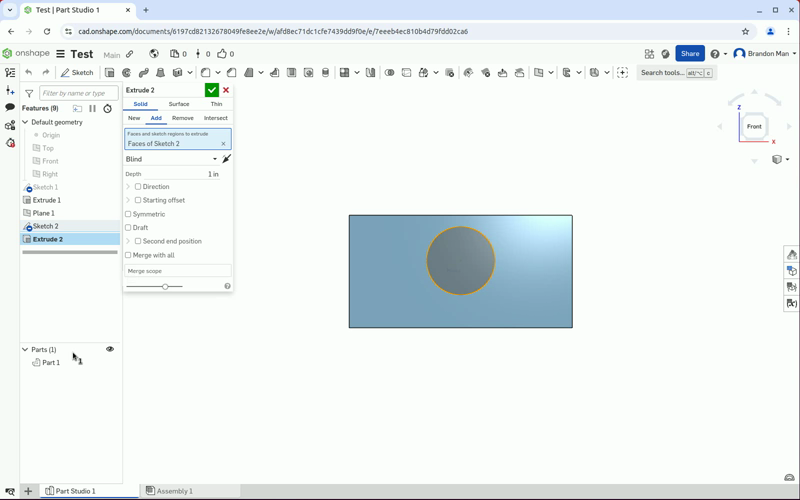
mouse_move(143, 106)
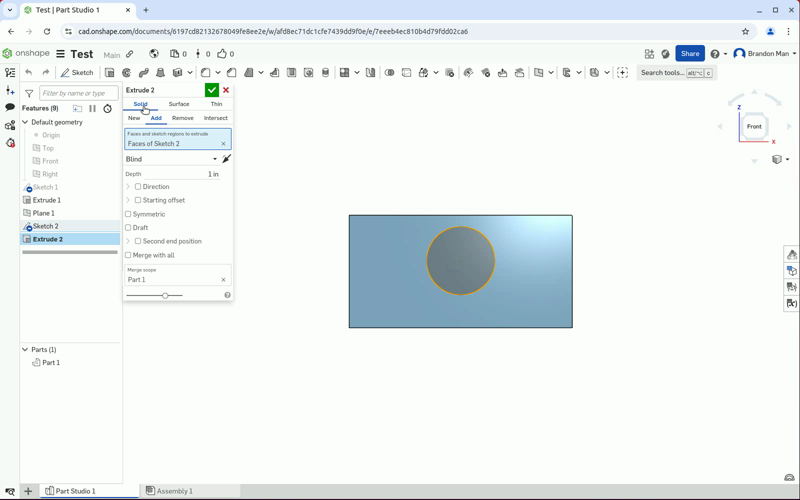
click(143, 106)
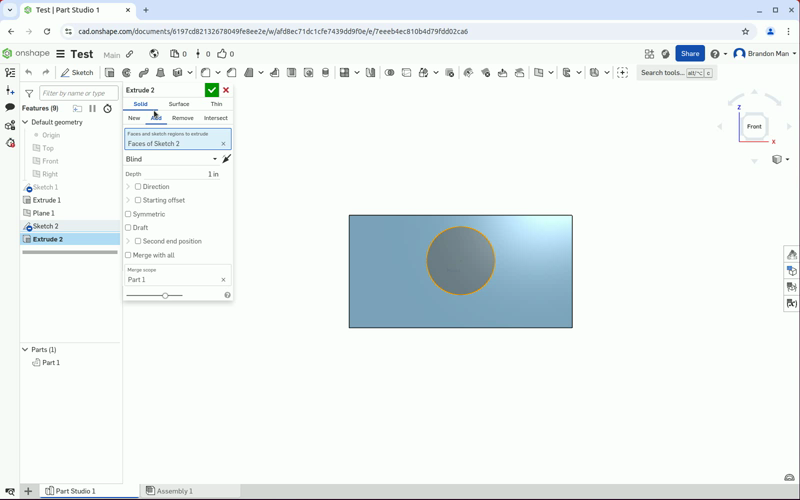
mouse_move(186, 120)
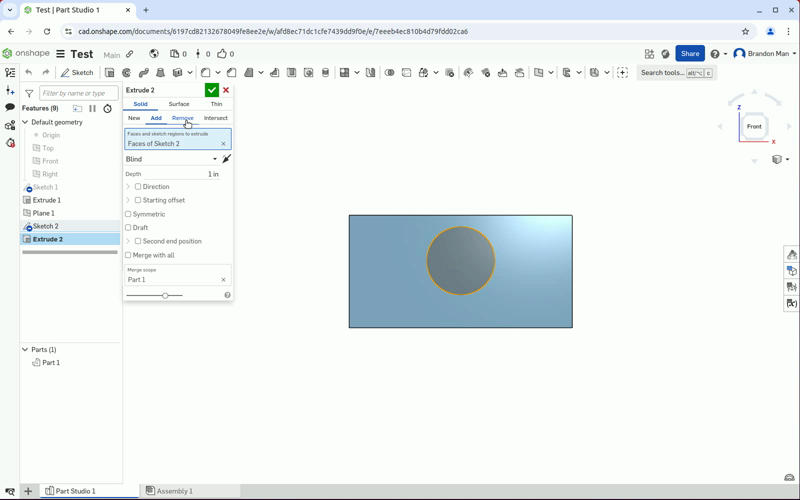
click(186, 120)
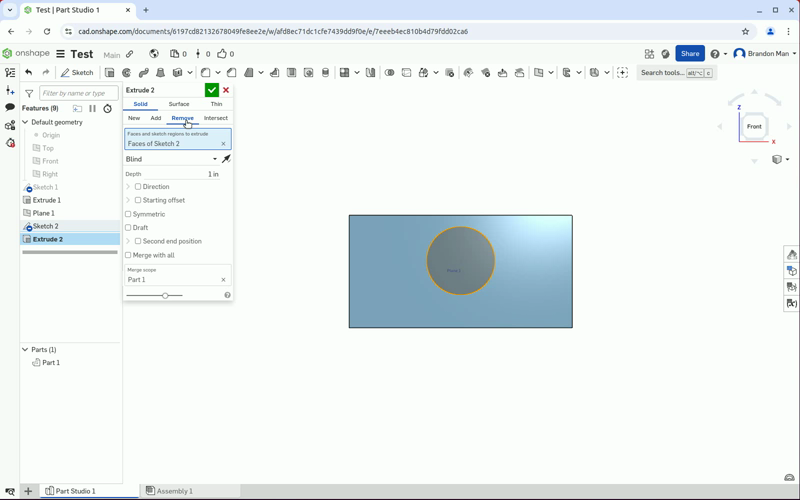
key(tab, 4)
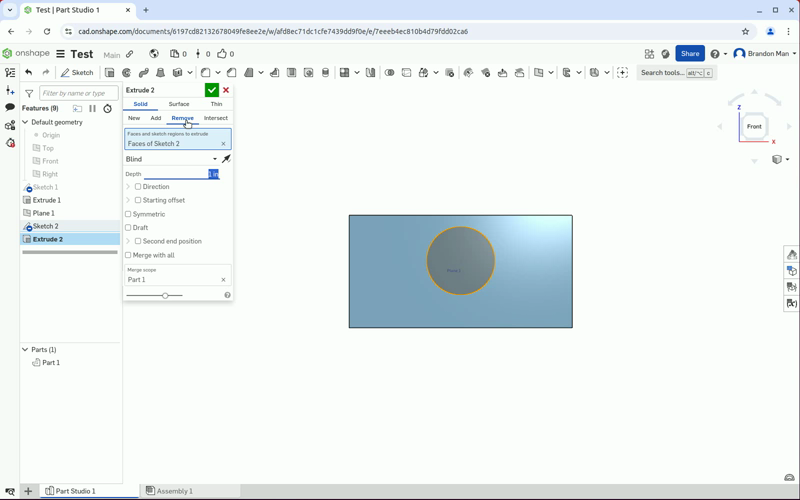
text(5.777)
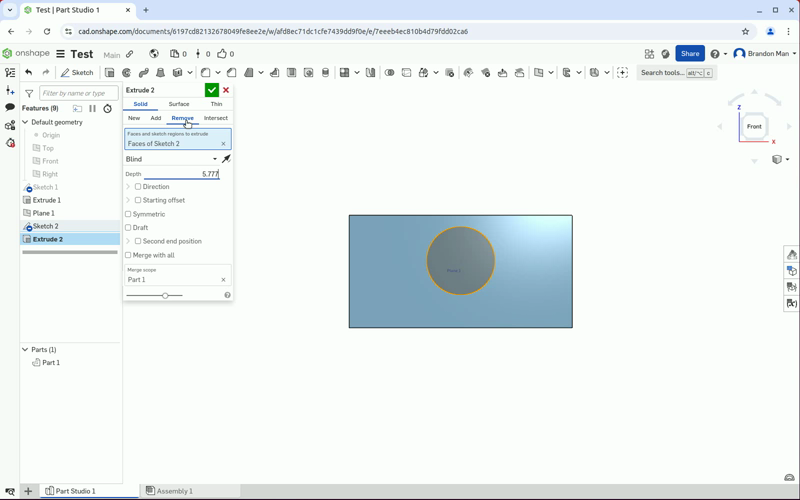
key(tab, 6)
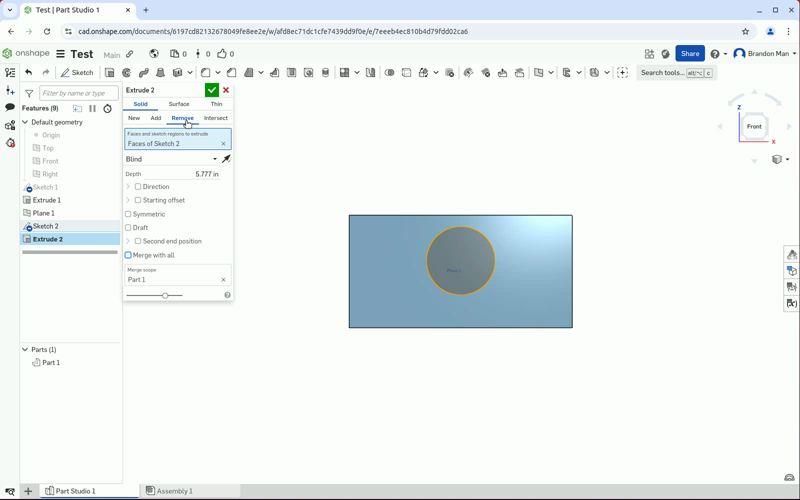
key(space)
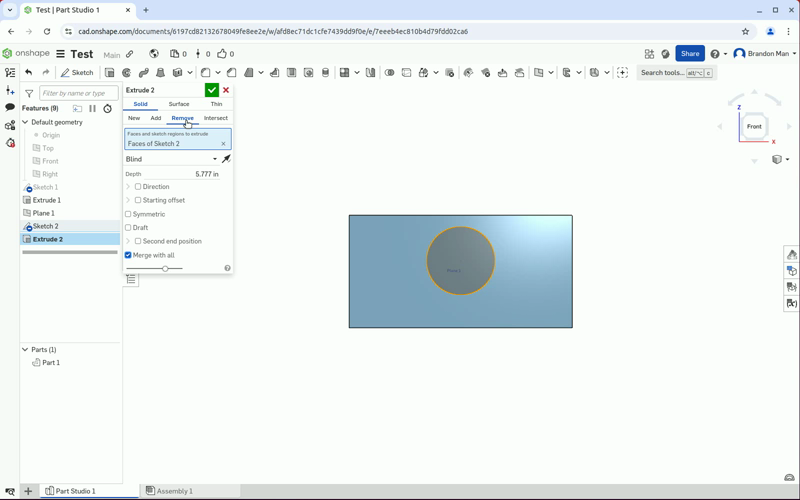
key(enter)
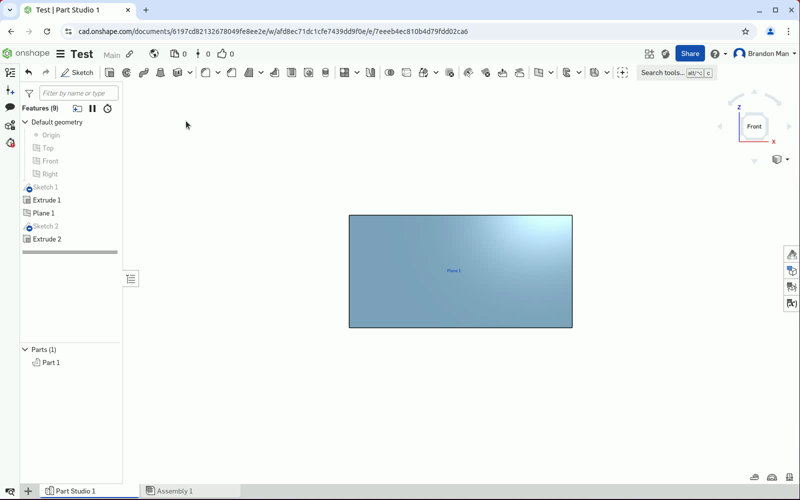
key(shift+h)
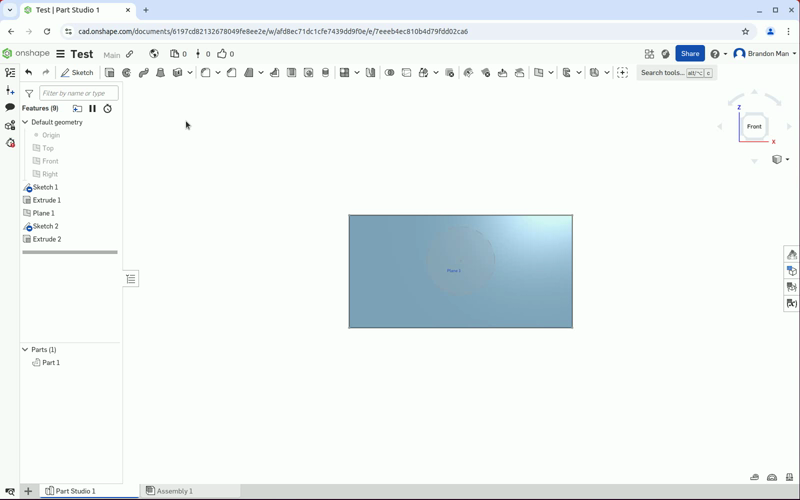
key(shift+h)
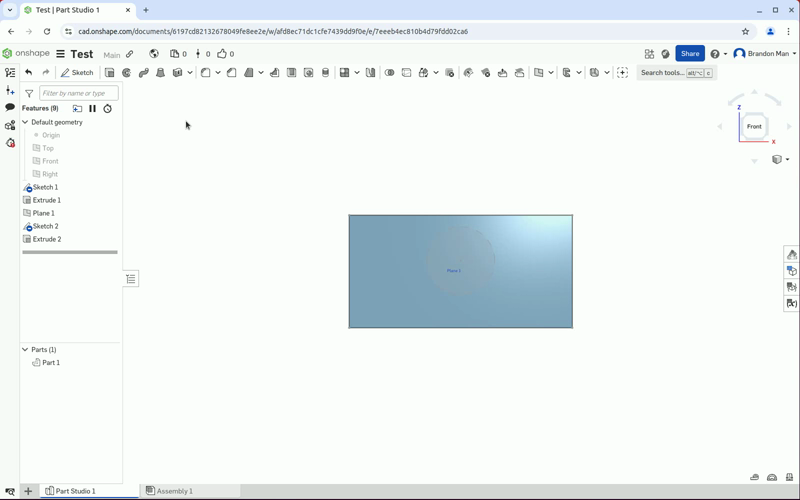
key(shift+7)
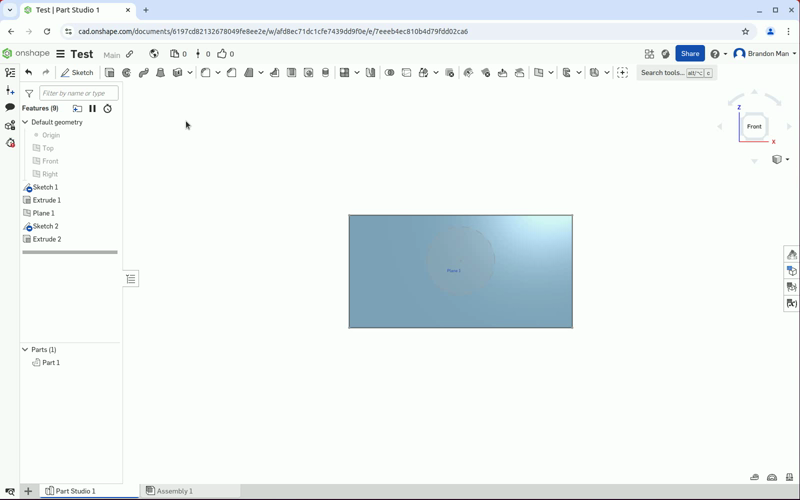
key(left, 2)
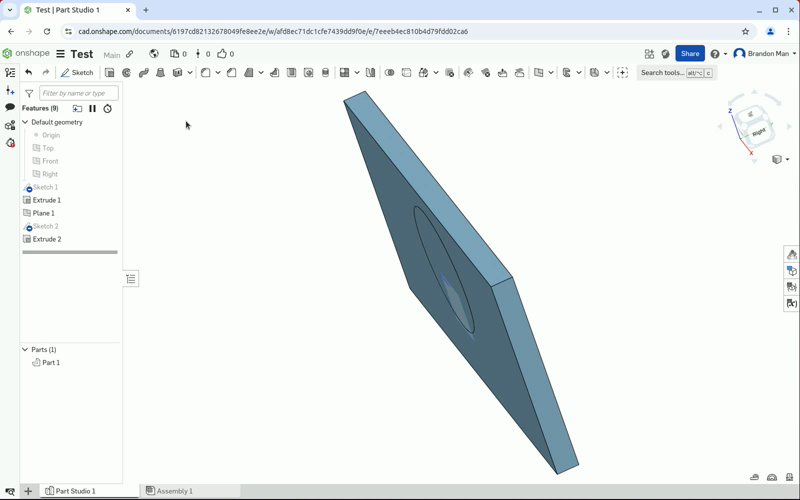
key(down, 2)
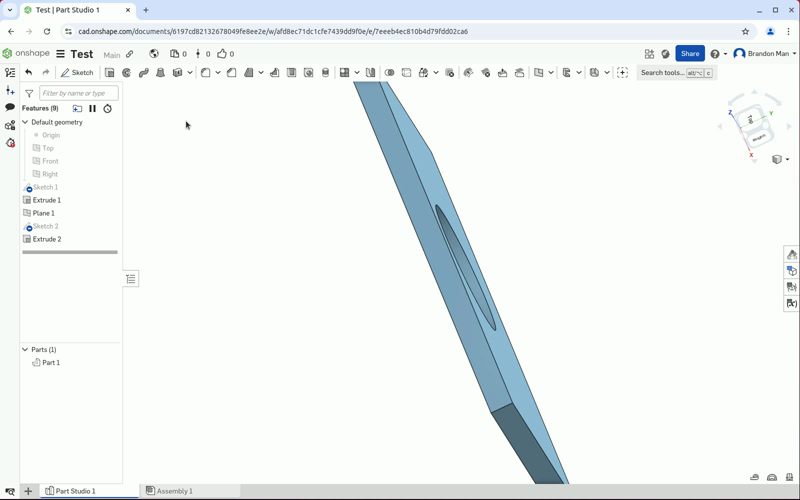
key(up, 2)
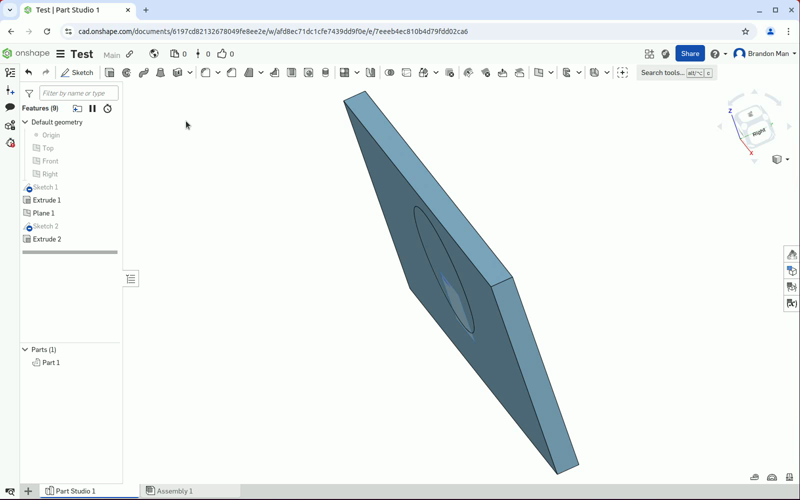
key(right, 2)
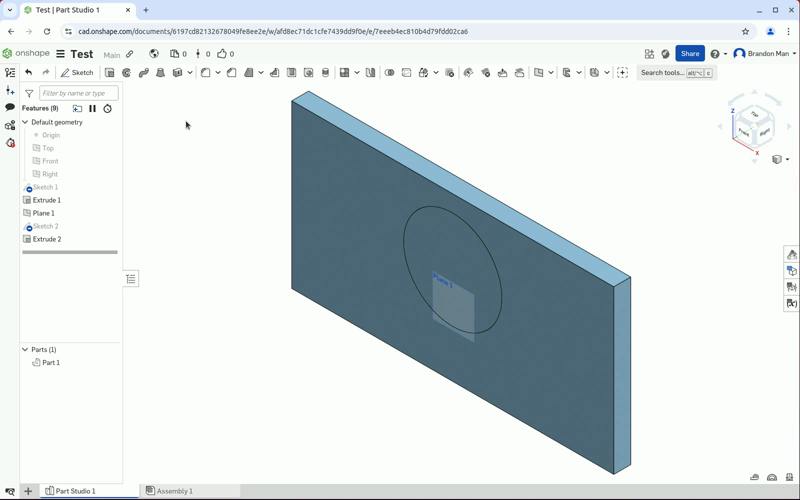
mouse_move(73, 189)
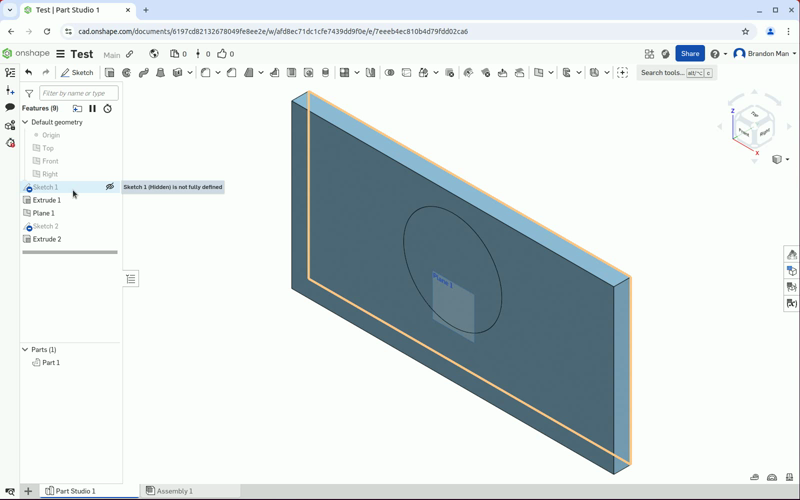
click(73, 189)